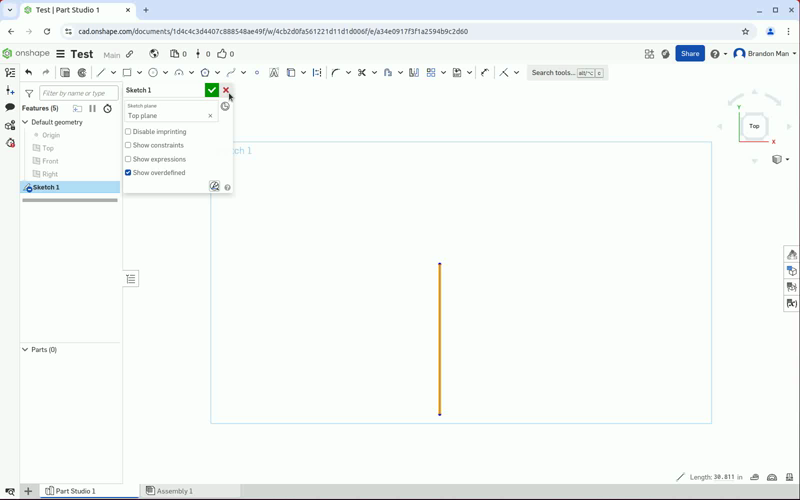
key(shift+h)
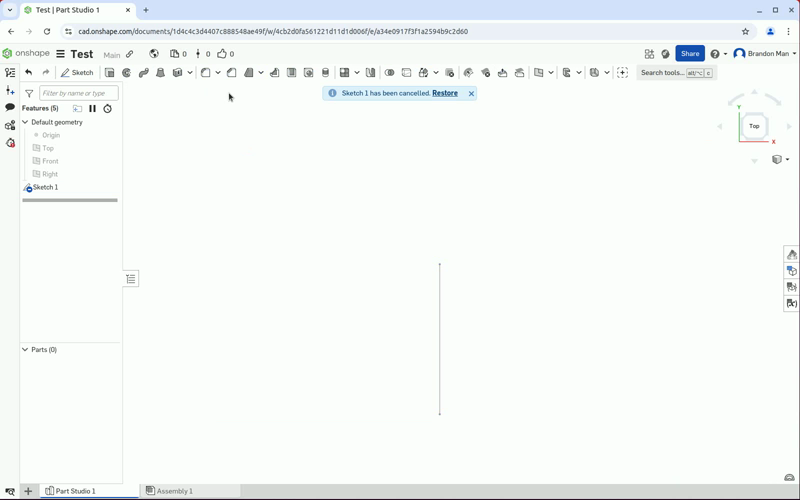
key(shift+s)
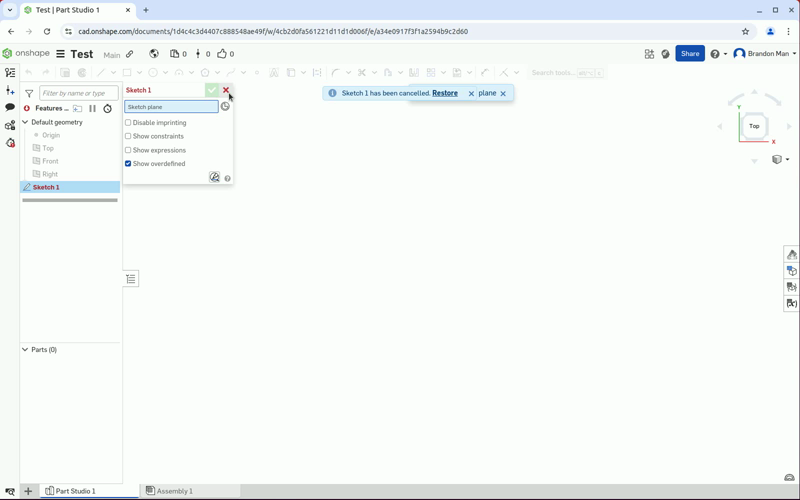
mouse_move(73, 150)
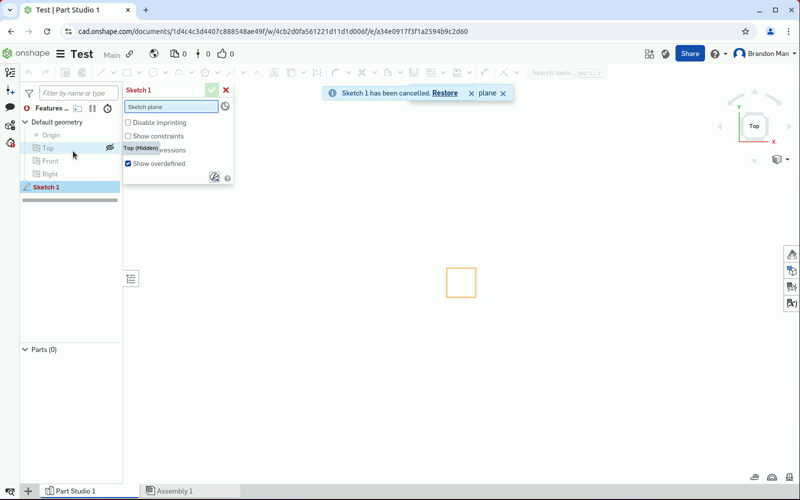
click(73, 150)
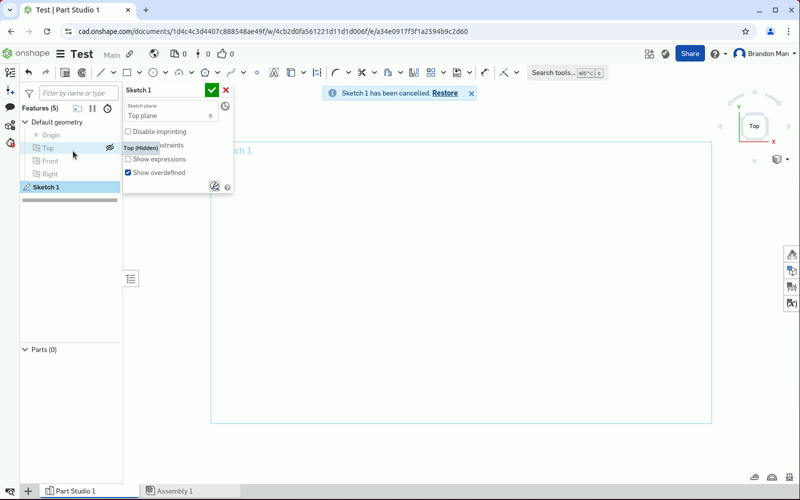
mouse_move(73, 352)
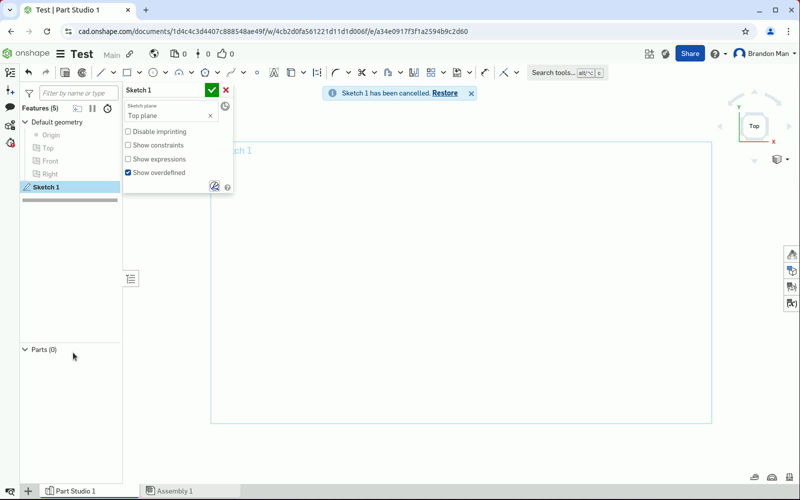
key(y)
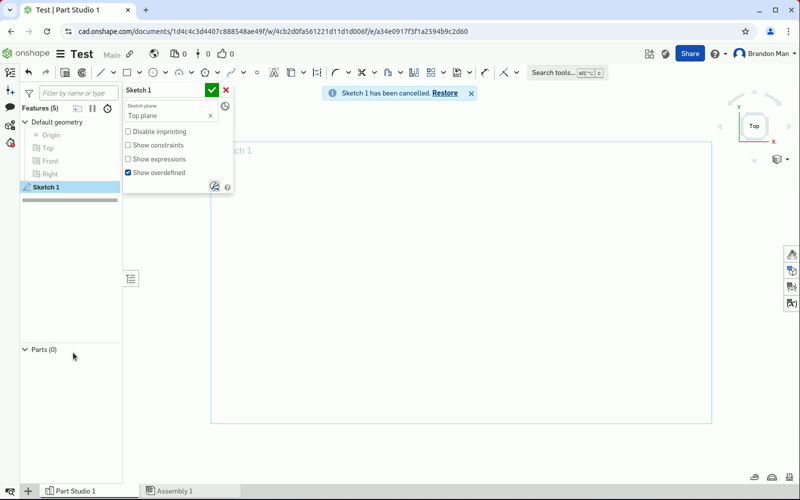
key(l)
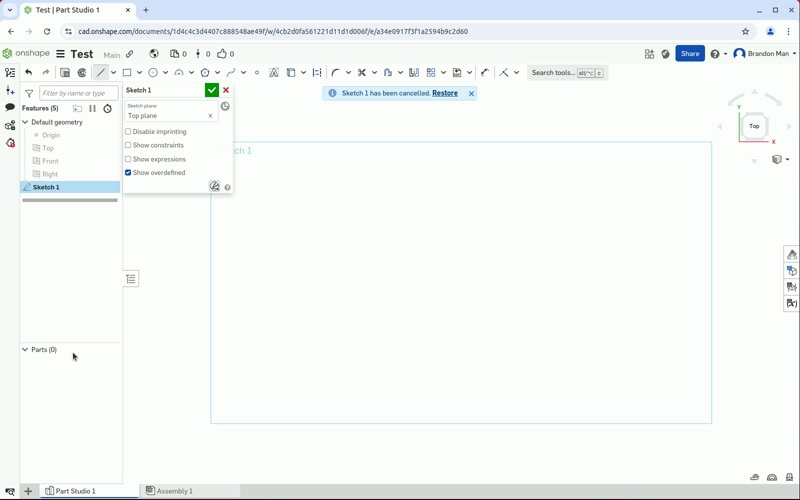
key_down(shift)
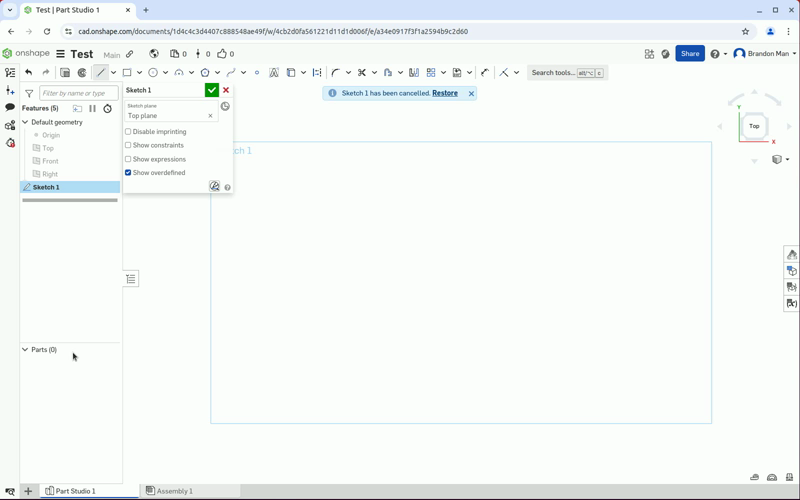
mouse_move(409, 325)
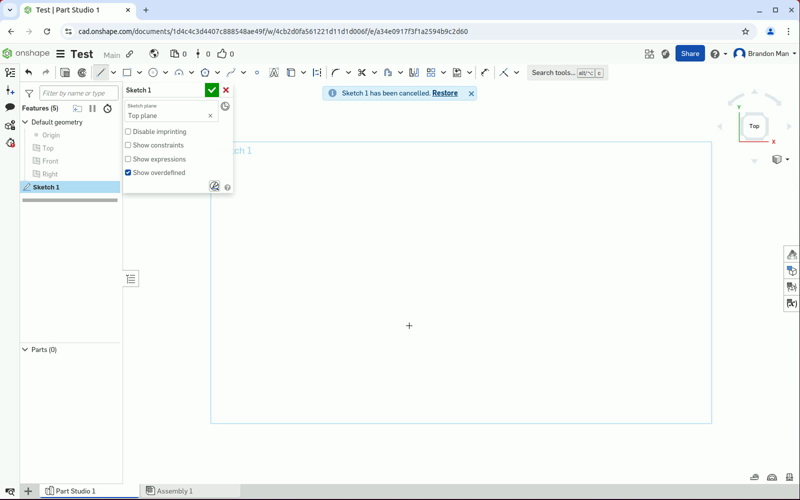
click(409, 325)
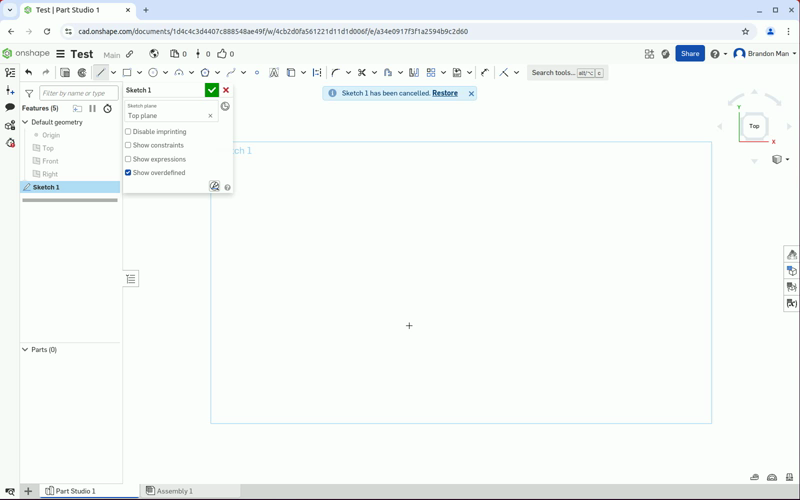
key_up(shift)
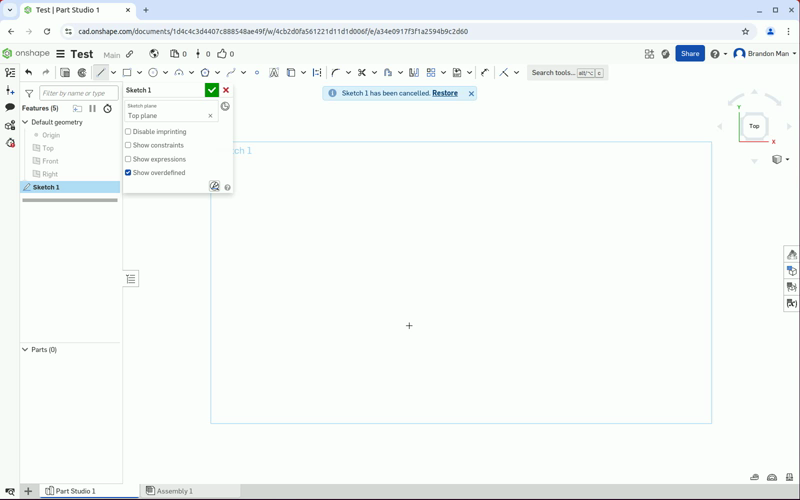
key_down(shift)
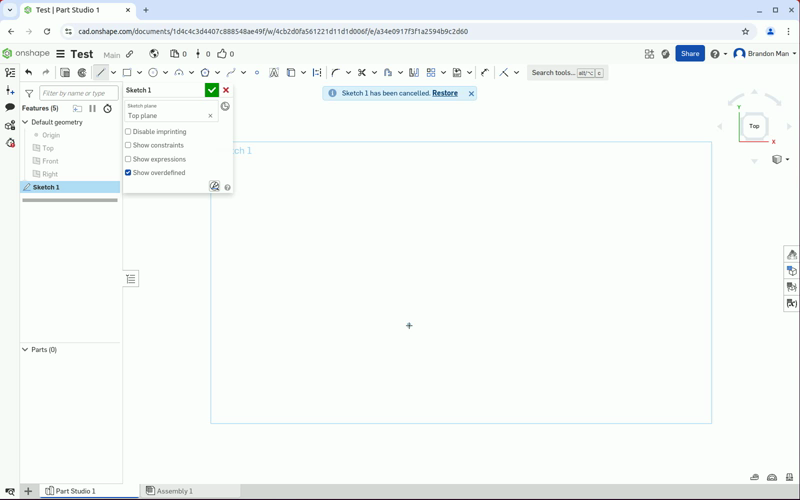
mouse_move(513, 325)
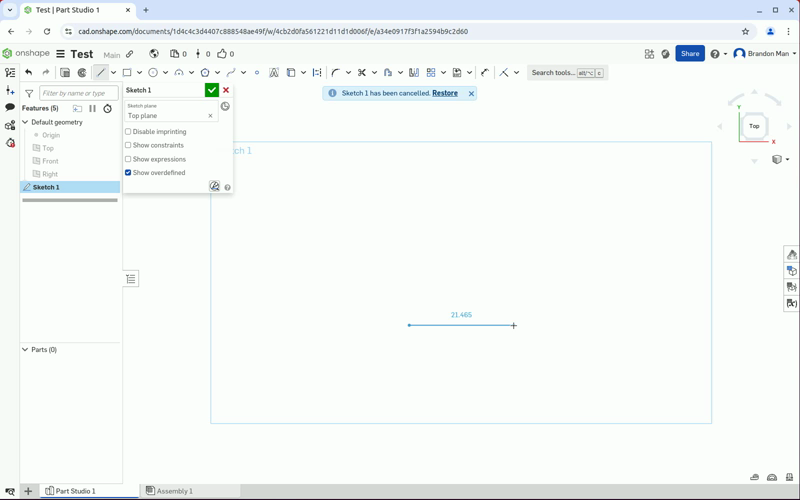
click(513, 325)
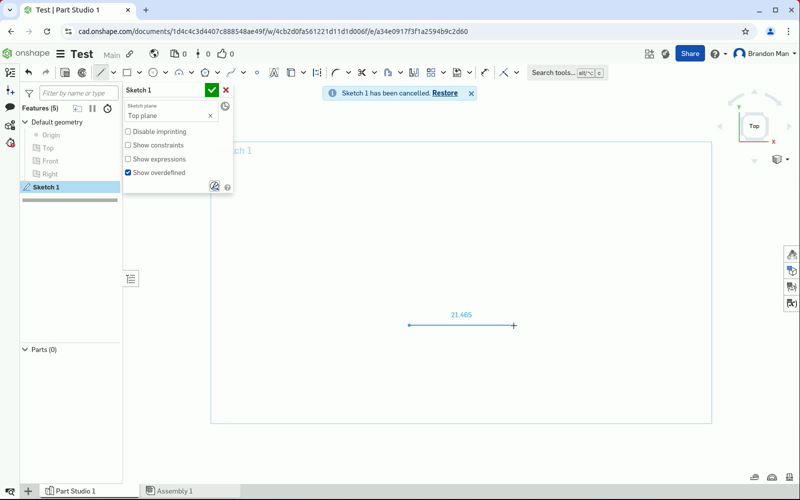
key_up(shift)
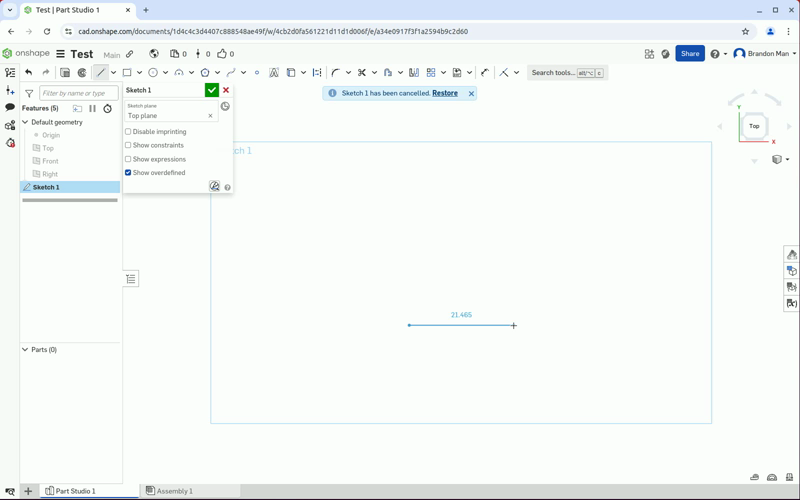
key_down(shift)
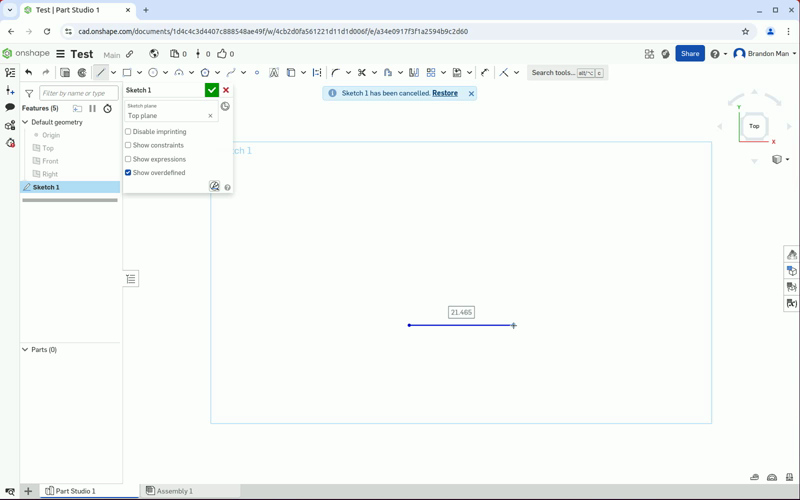
mouse_move(513, 220)
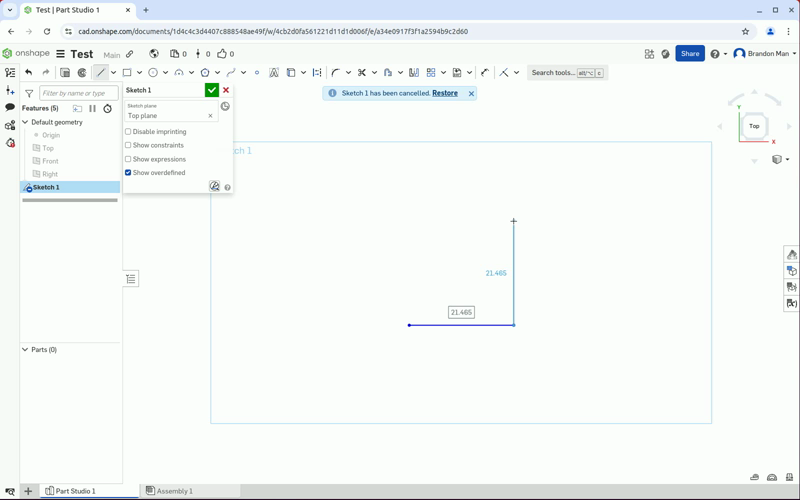
click(513, 220)
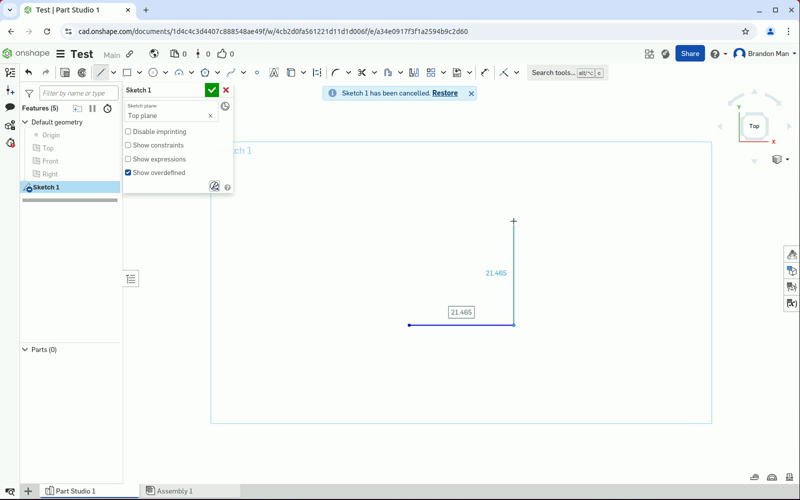
key_up(shift)
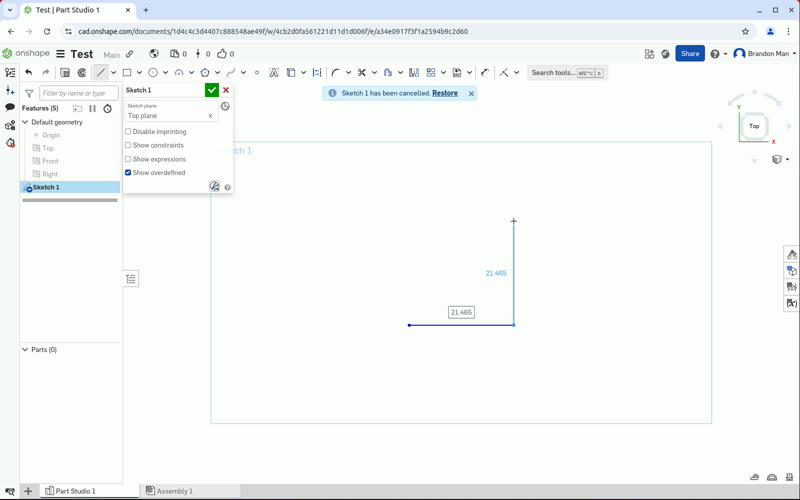
key_down(shift)
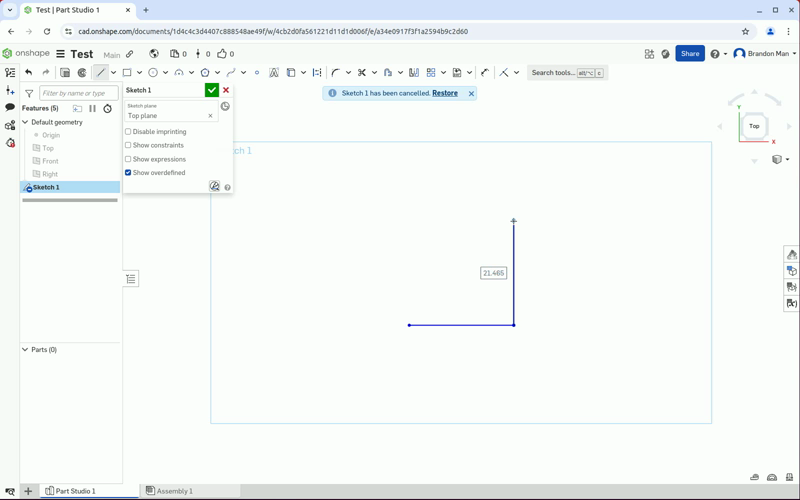
mouse_move(409, 220)
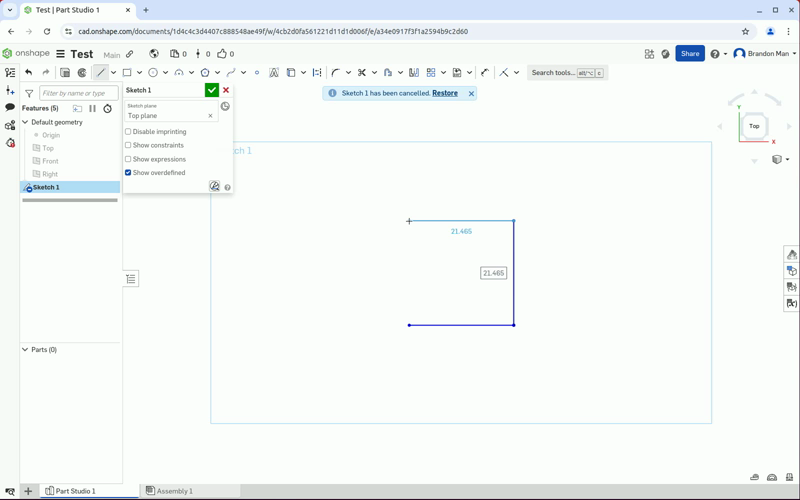
click(409, 220)
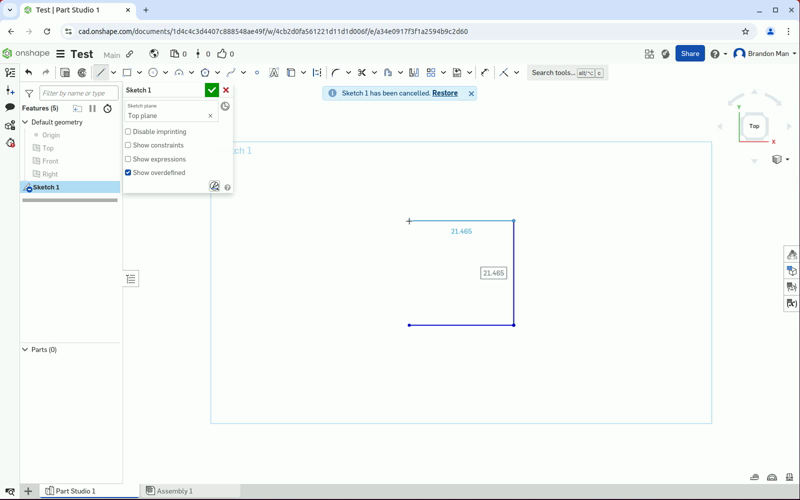
key_up(shift)
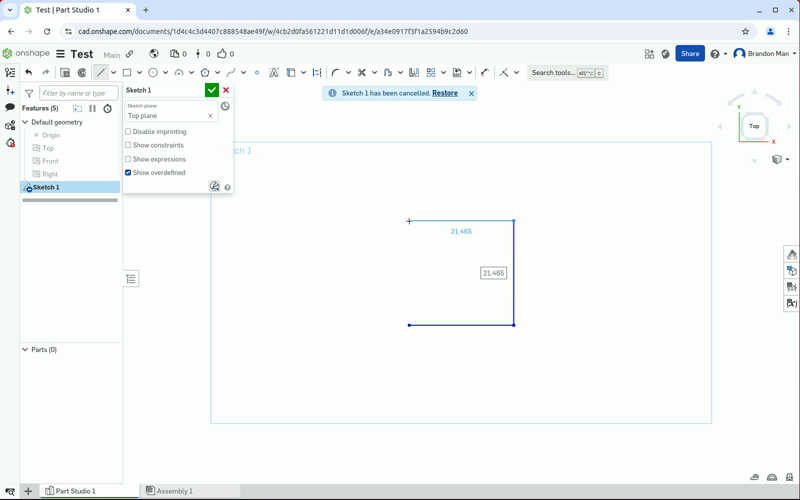
key_down(shift)
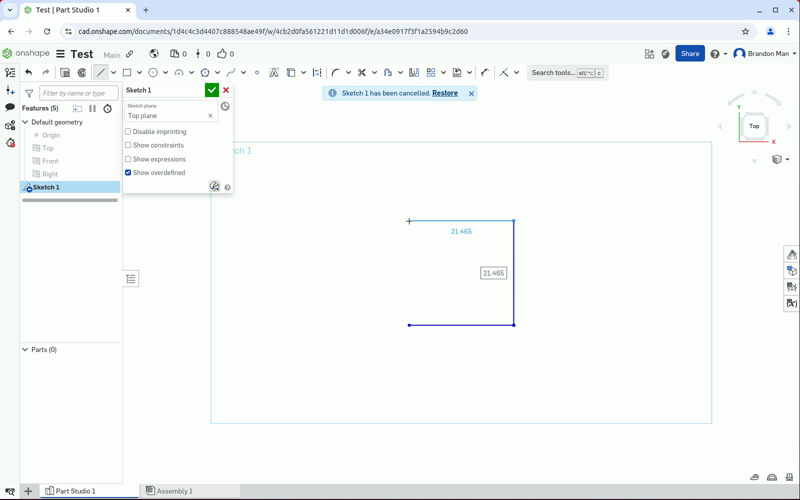
mouse_move(409, 325)
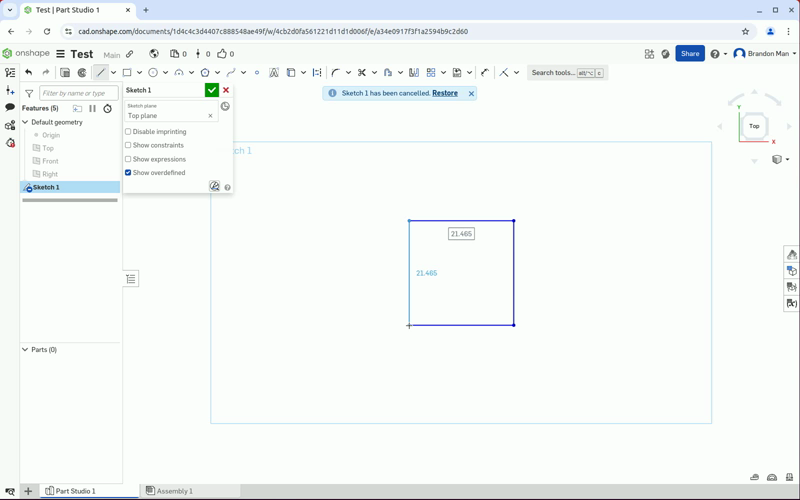
key_up(shift)
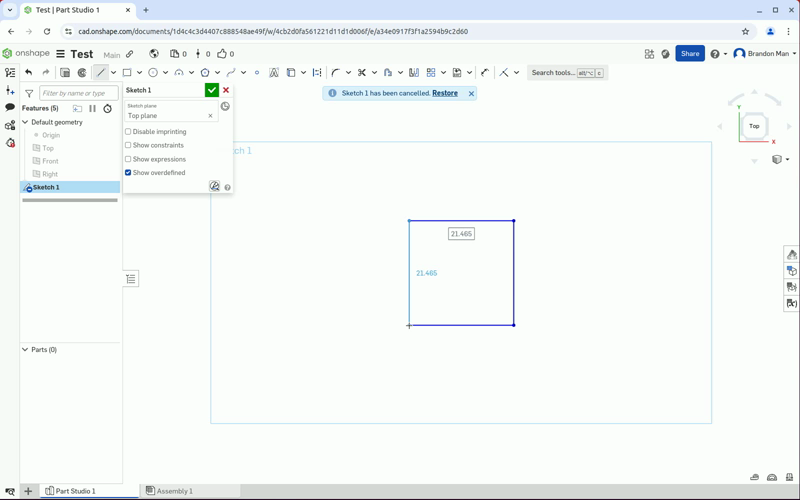
click(409, 325)
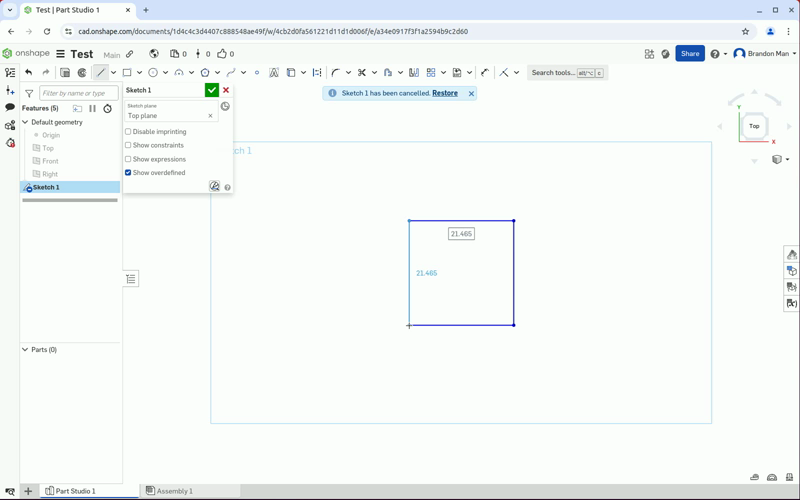
key(esc)
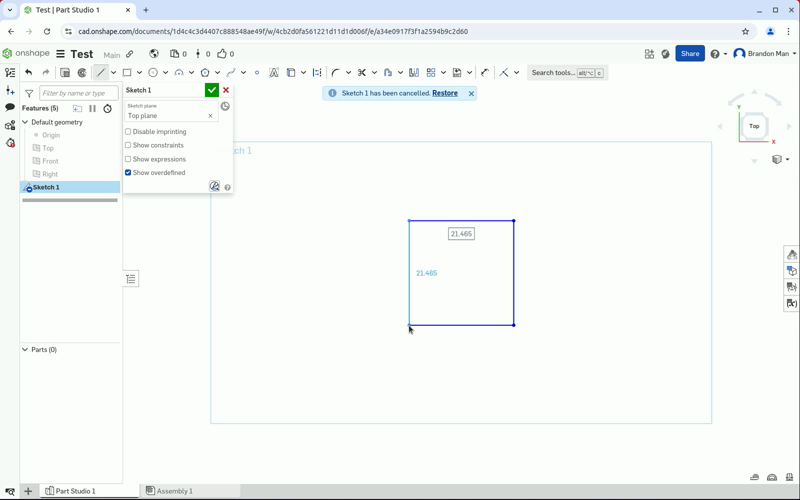
mouse_move(456, 277)
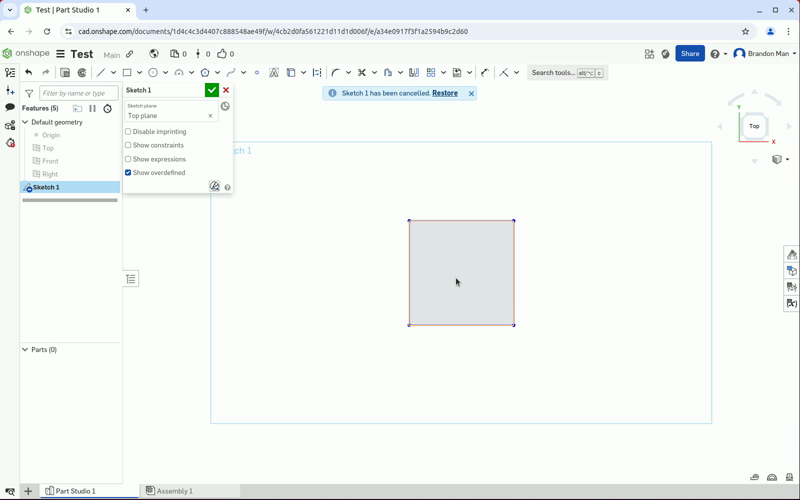
click(456, 277)
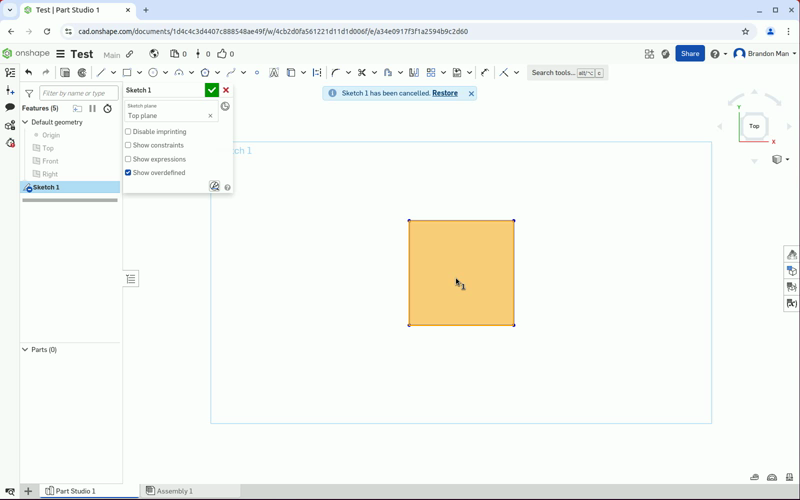
mouse_move(73, 352)
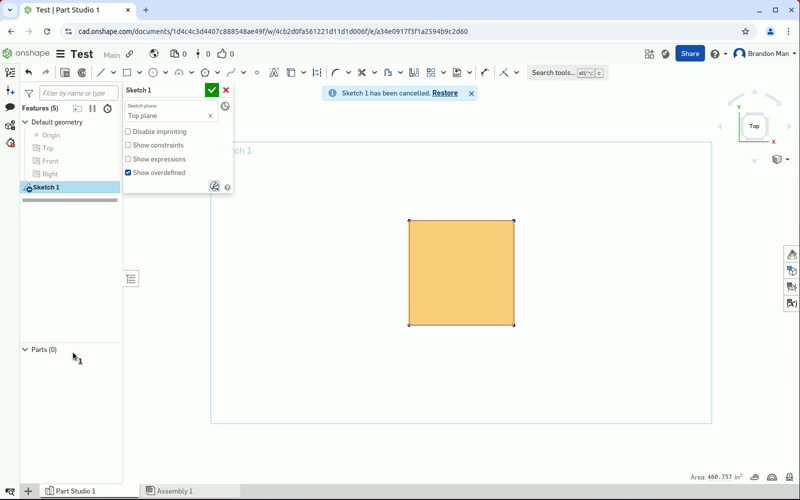
key(shift+y)
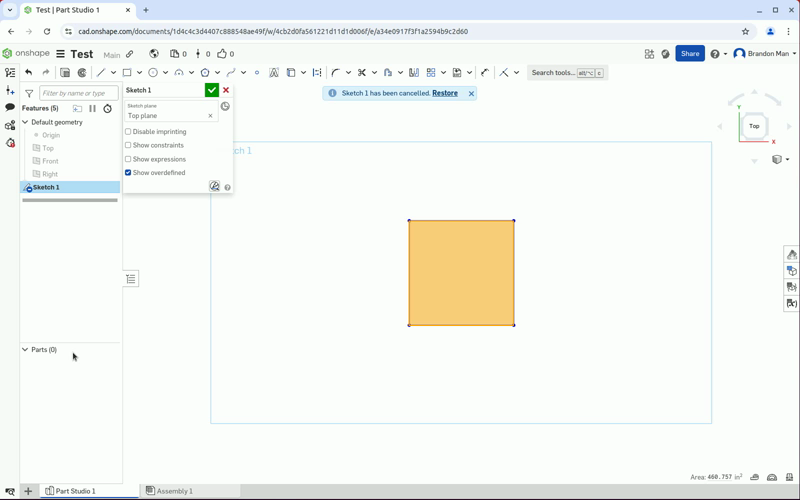
key(shift+e)
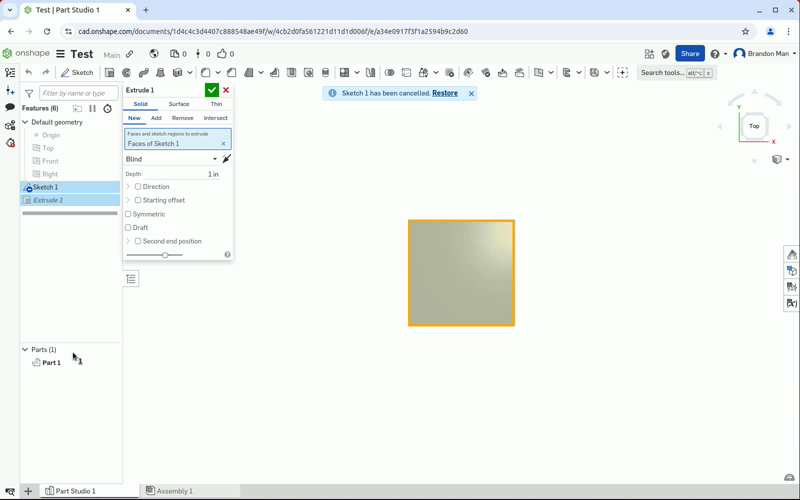
mouse_move(143, 106)
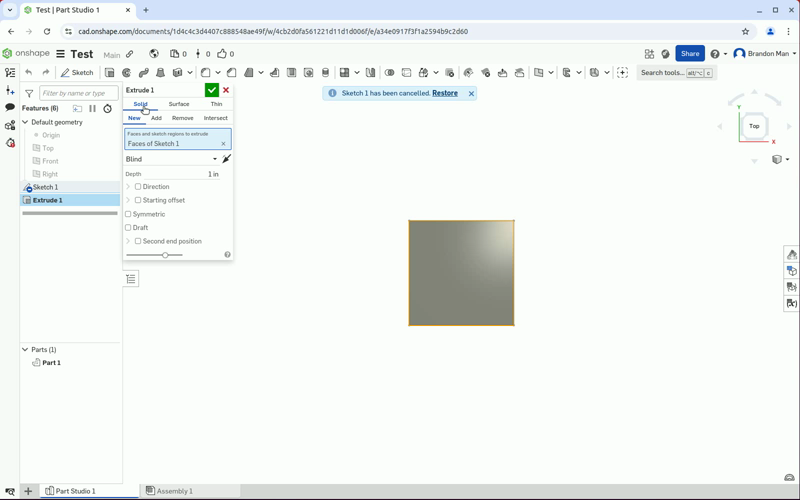
click(143, 106)
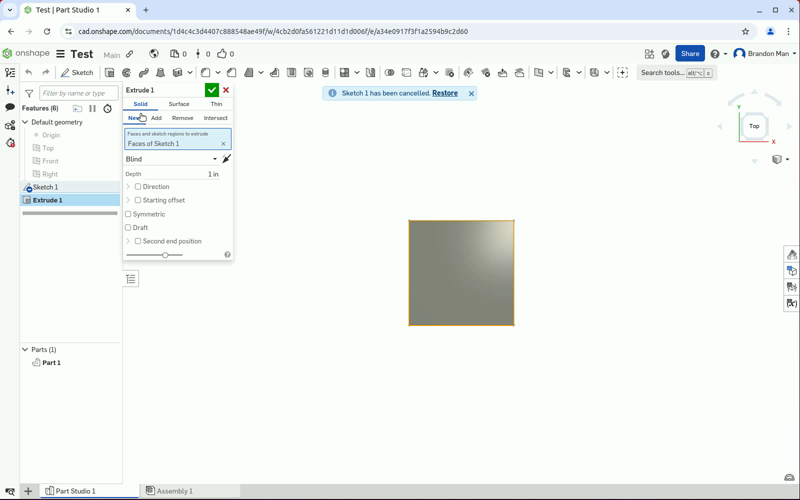
mouse_move(137, 120)
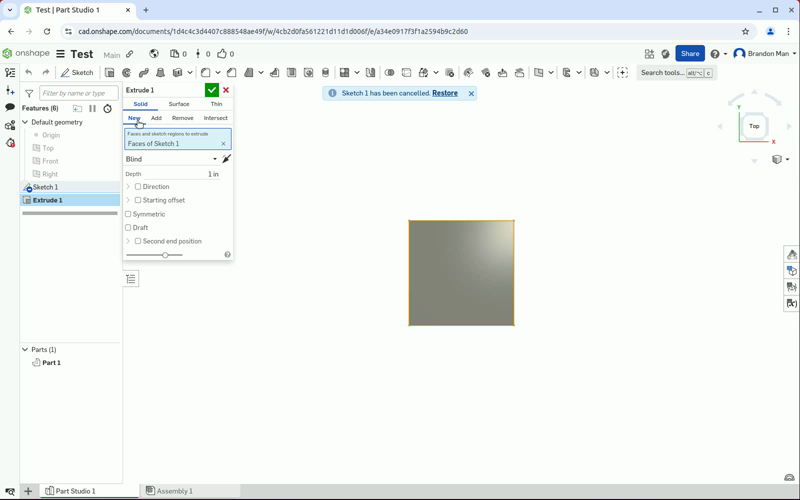
click(137, 120)
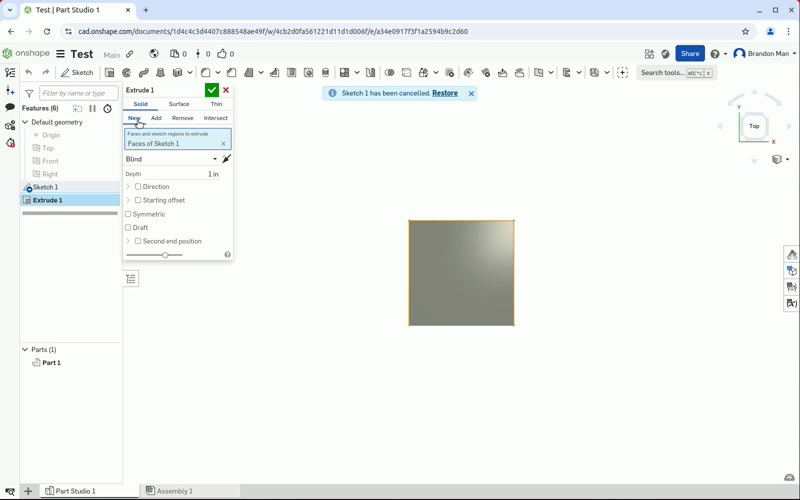
key(tab, 4)
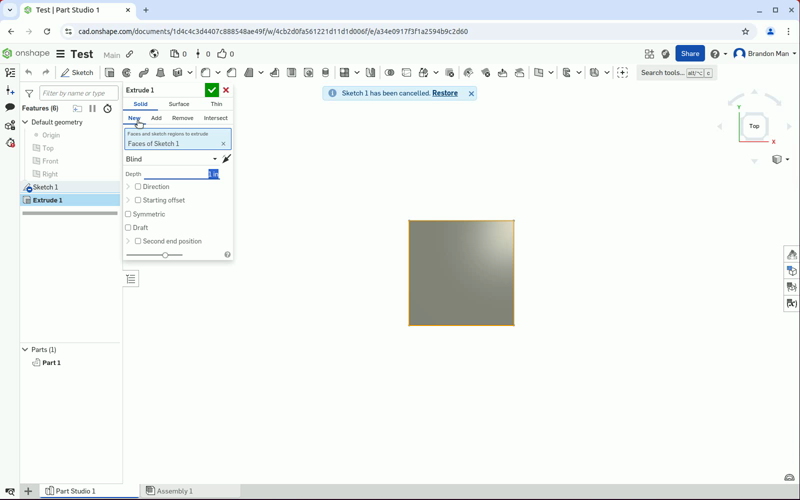
text(21.423)
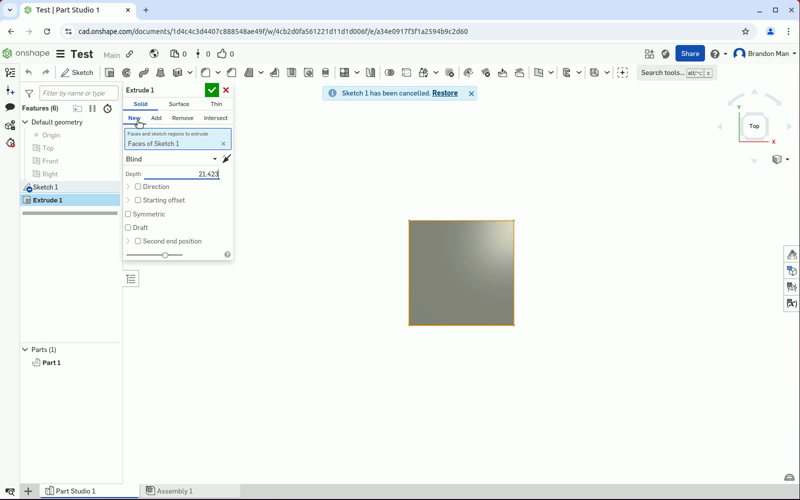
key(enter)
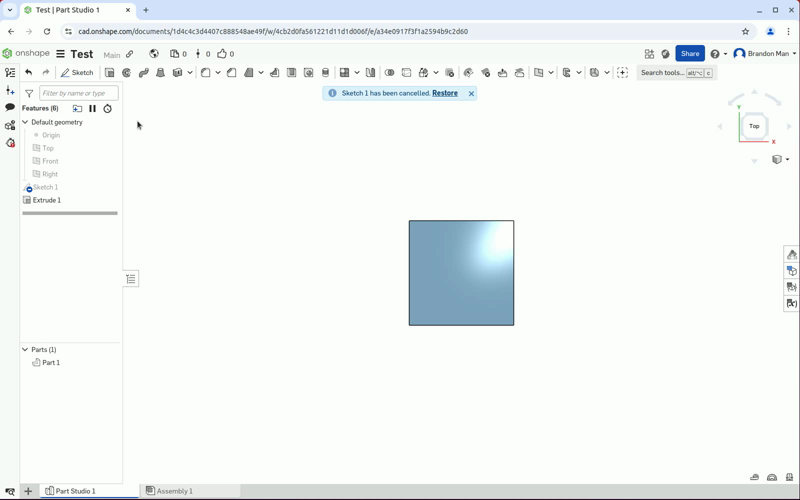
key(shift+h)
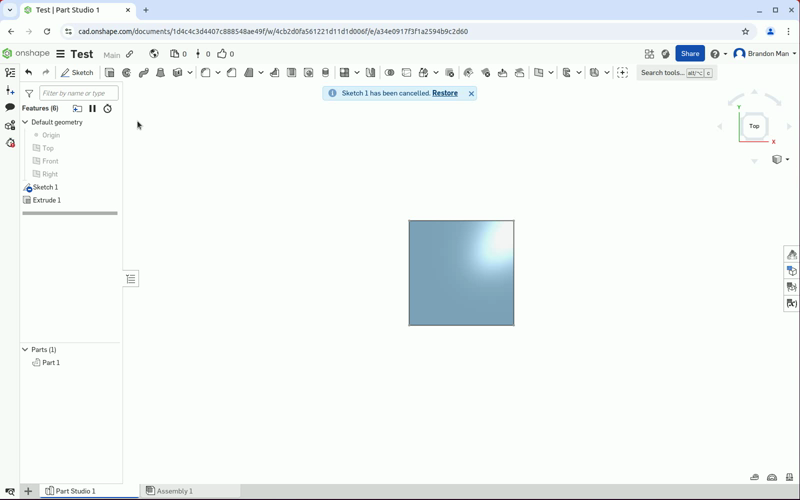
key(shift+h)
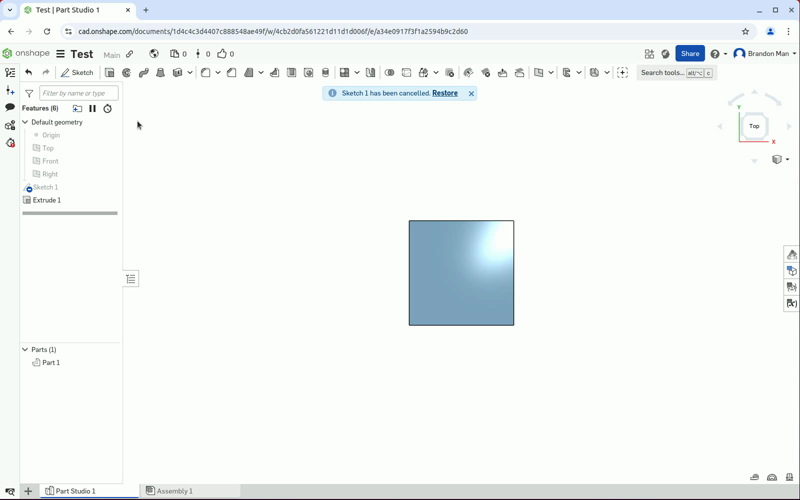
mouse_move(73, 189)
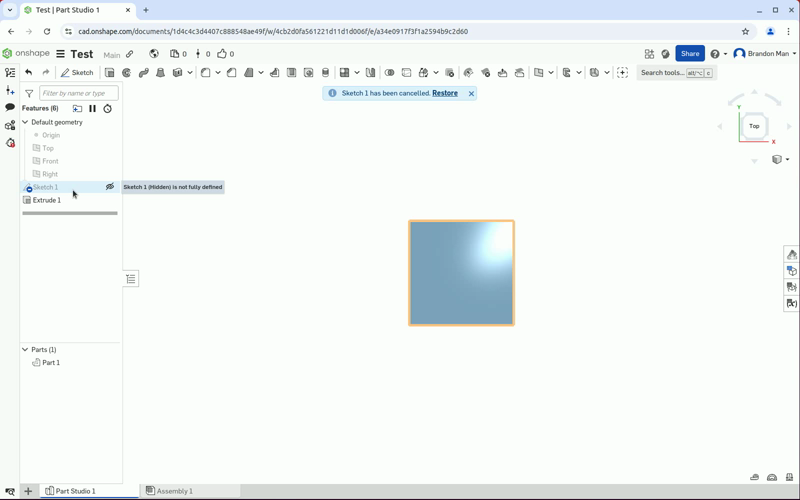
click(73, 189)
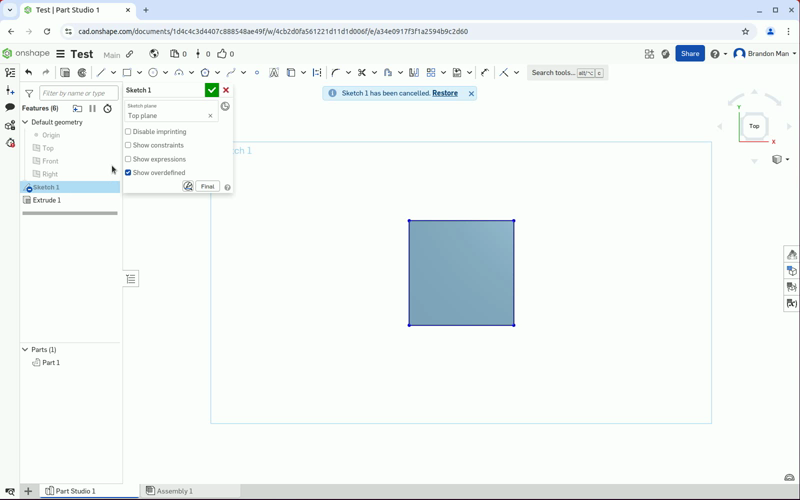
mouse_move(229, 92)
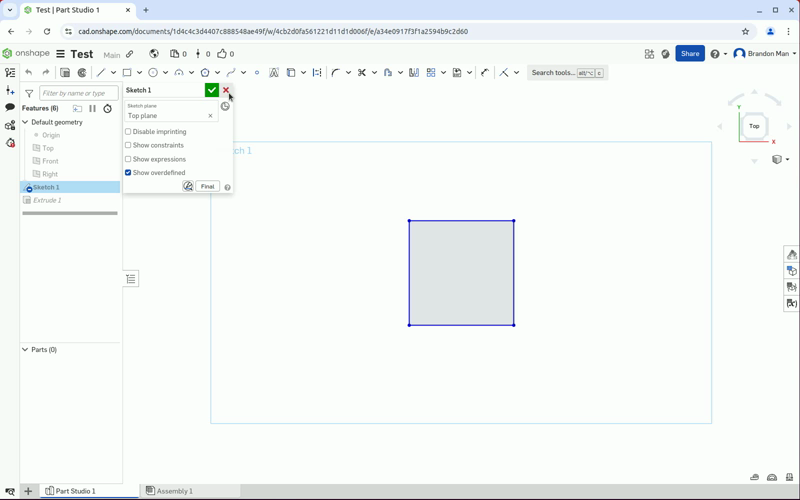
click(229, 92)
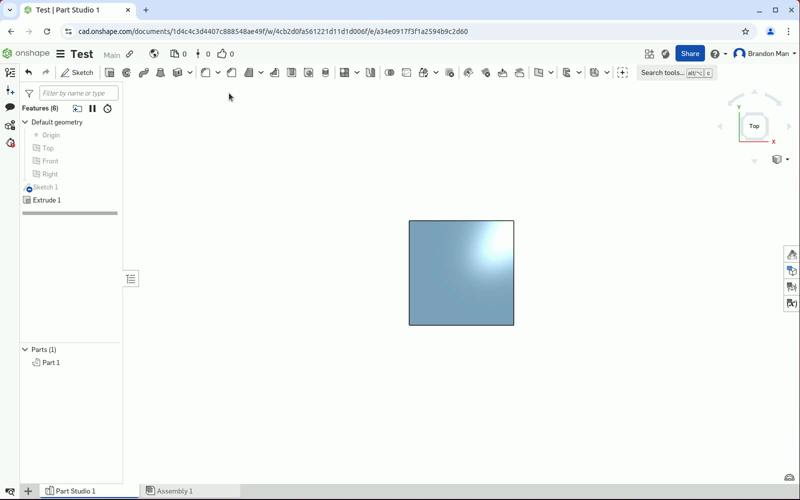
mouse_move(541, 75)
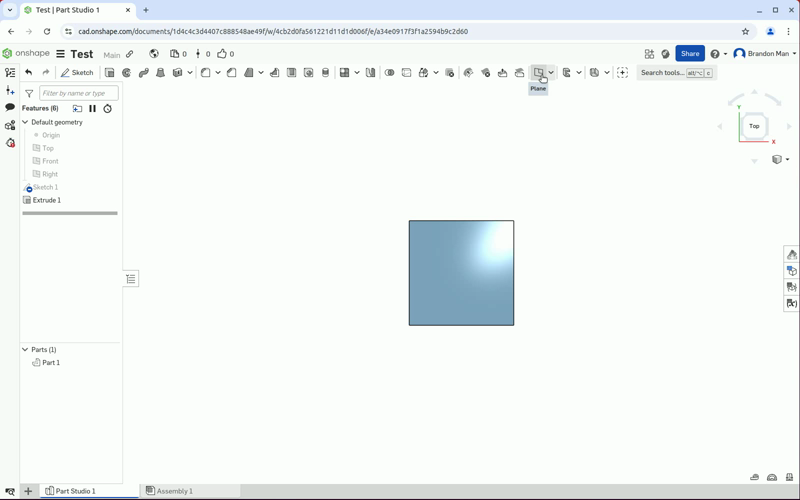
click(541, 75)
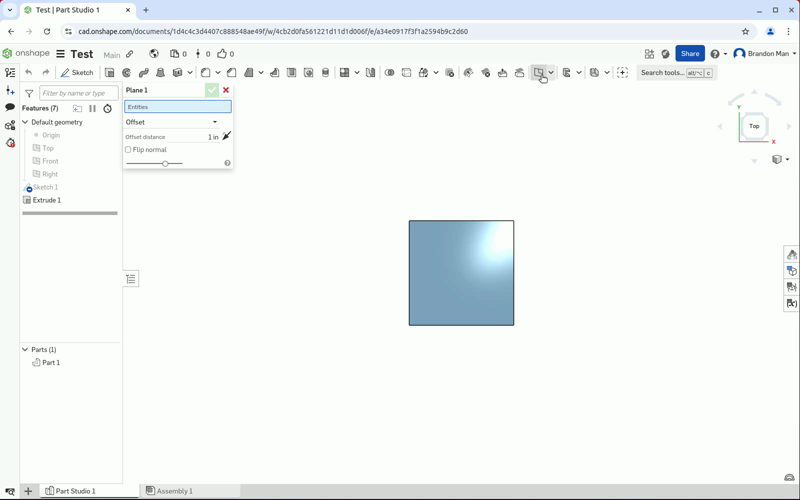
mouse_move(73, 150)
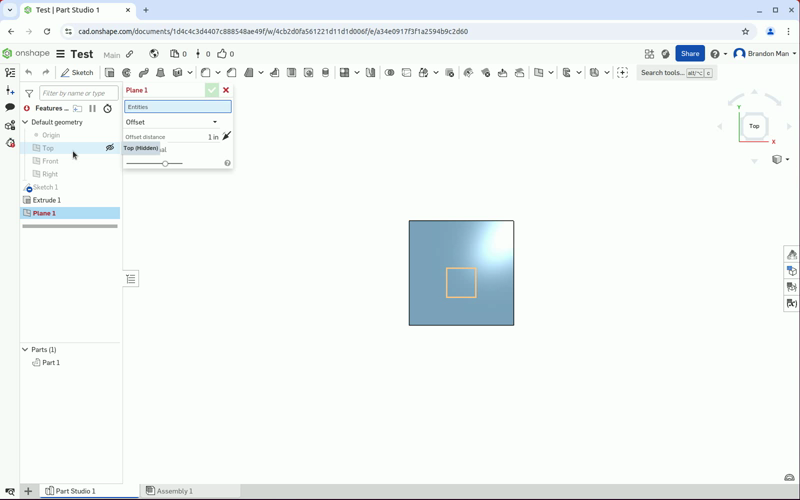
click(73, 150)
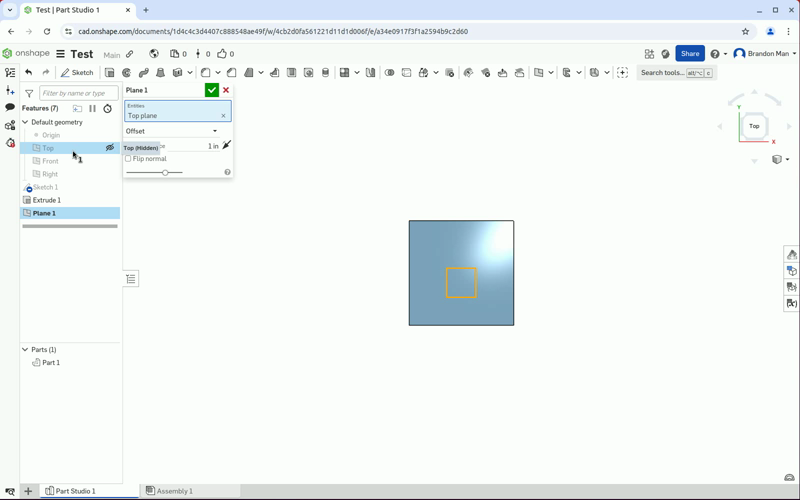
key(tab, 2)
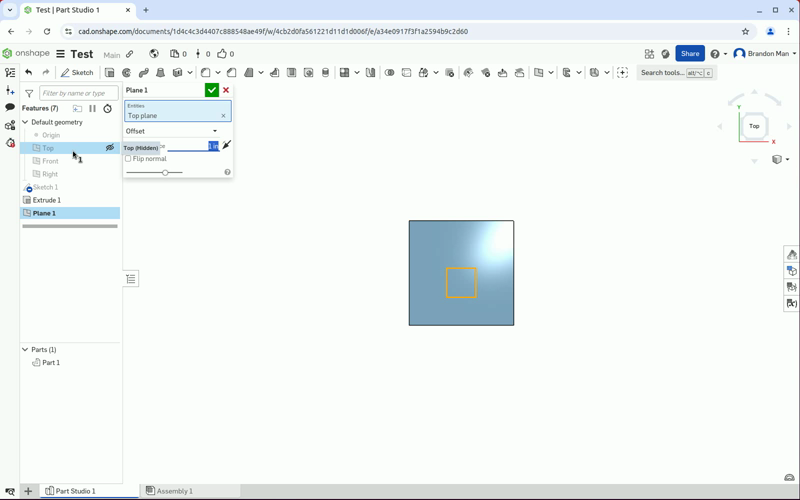
text(21.414)
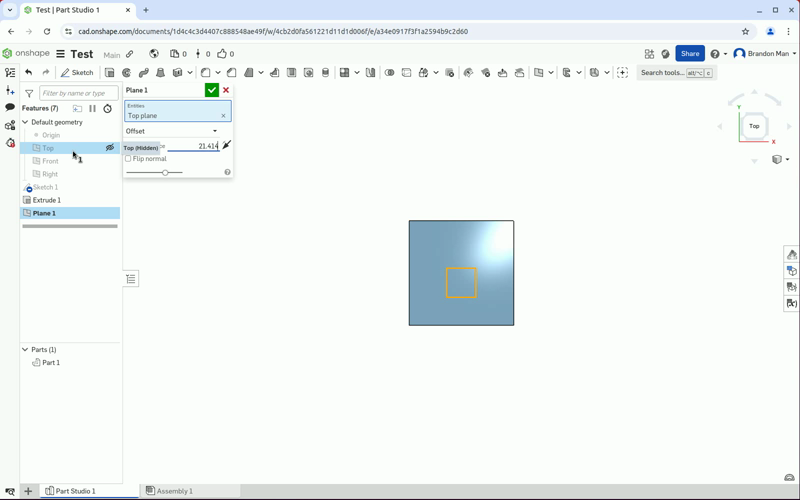
key(enter, 2)
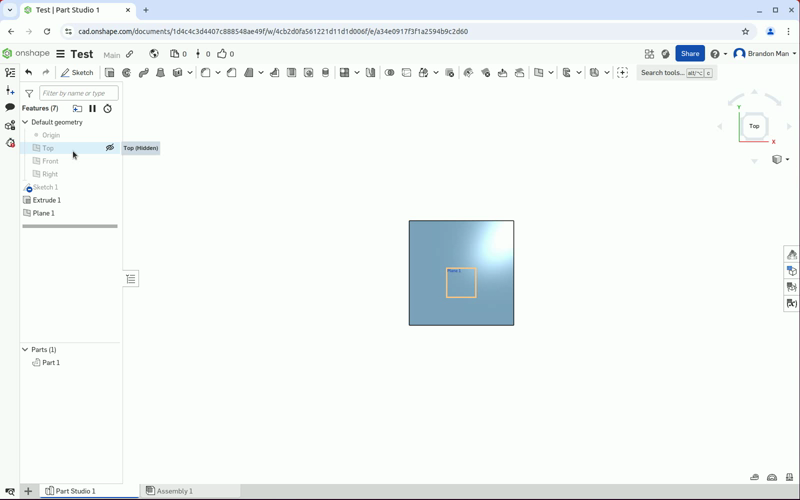
key(shift+s)
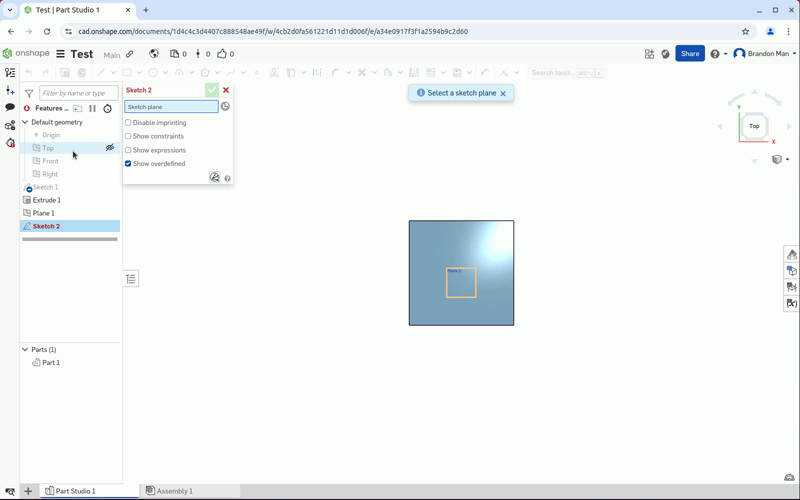
mouse_move(73, 215)
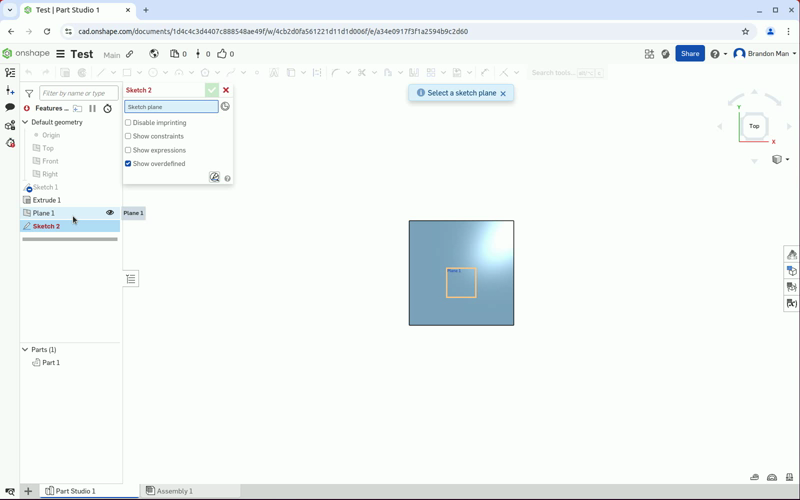
click(73, 215)
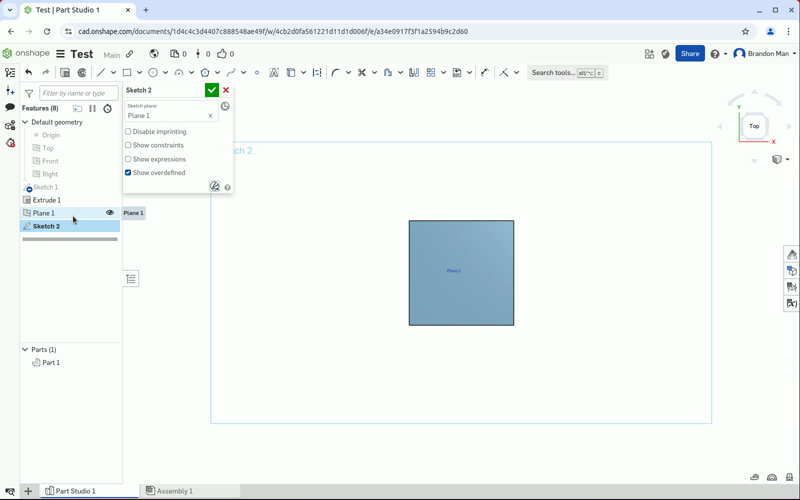
mouse_move(73, 352)
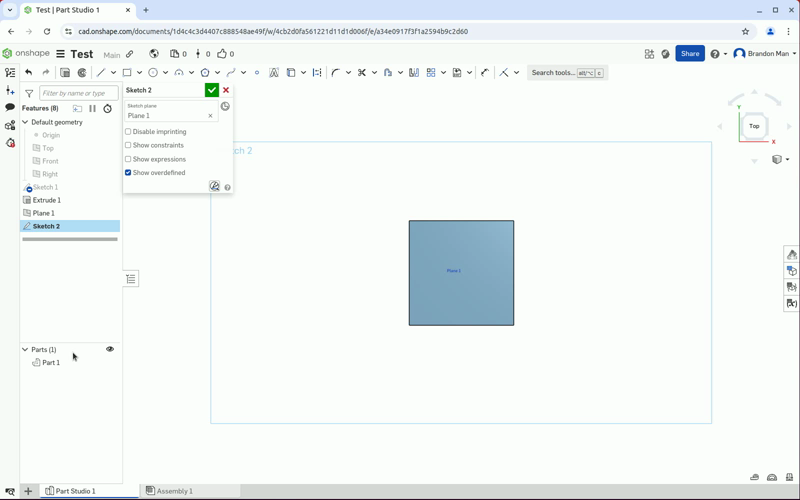
key(y)
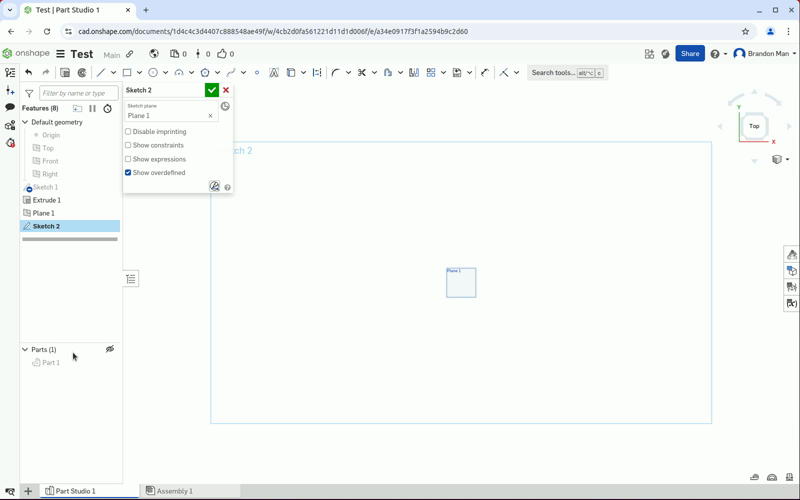
key(l)
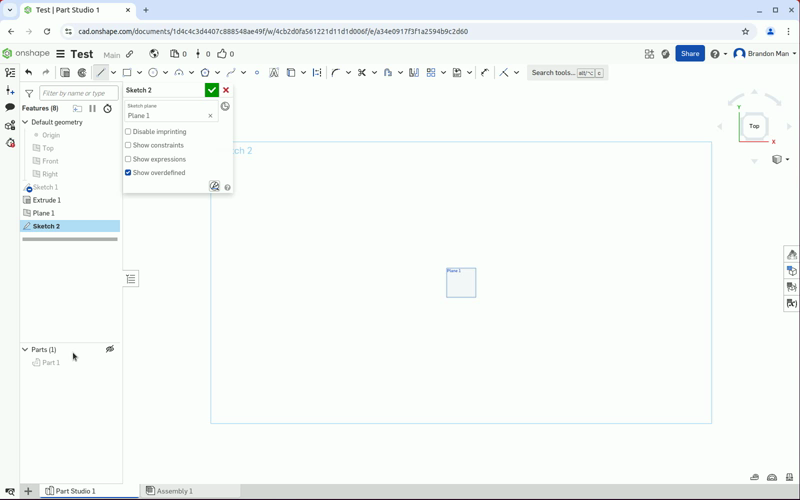
key_down(shift)
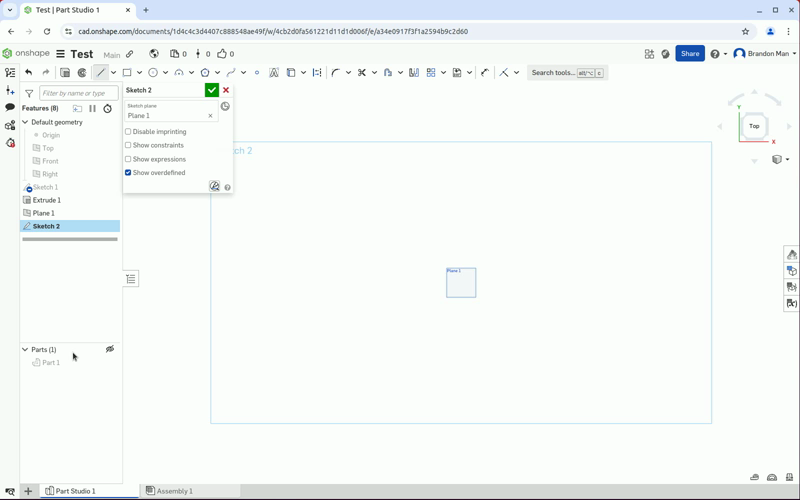
mouse_move(409, 239)
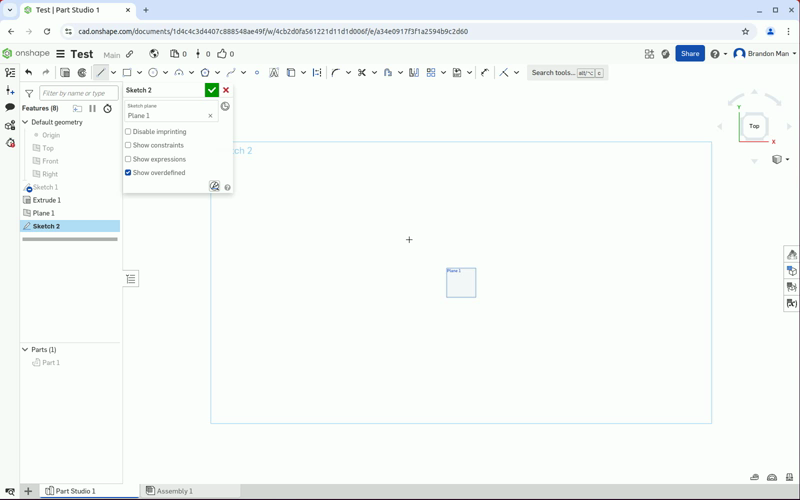
click(409, 239)
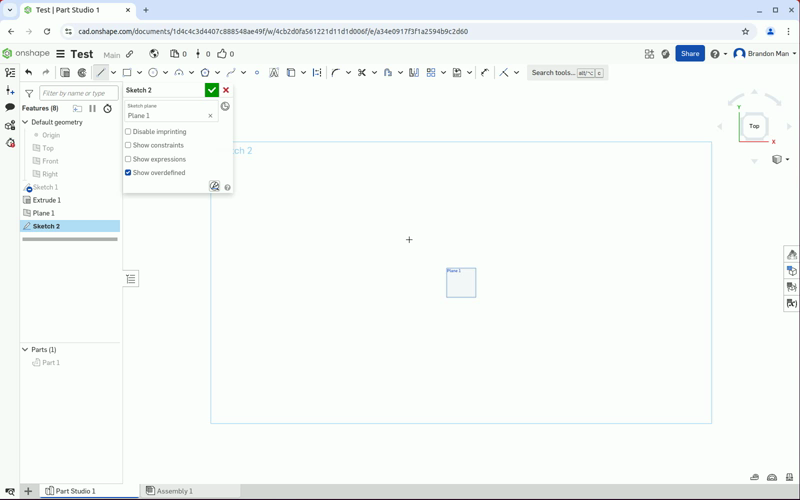
key_up(shift)
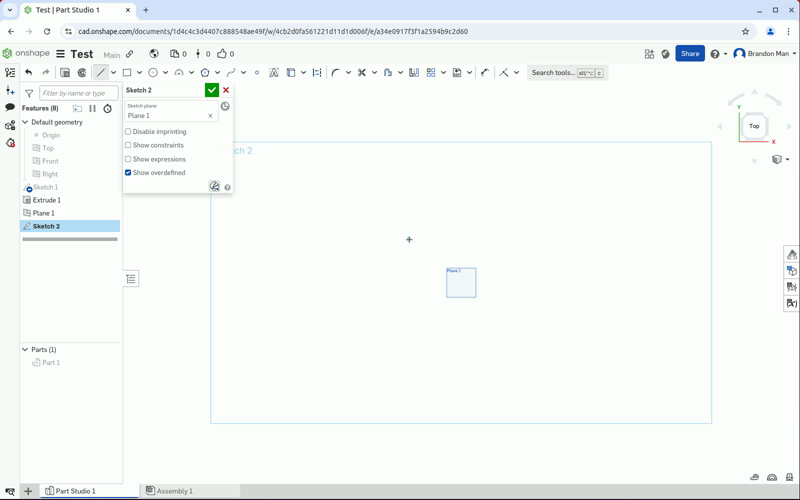
key_down(shift)
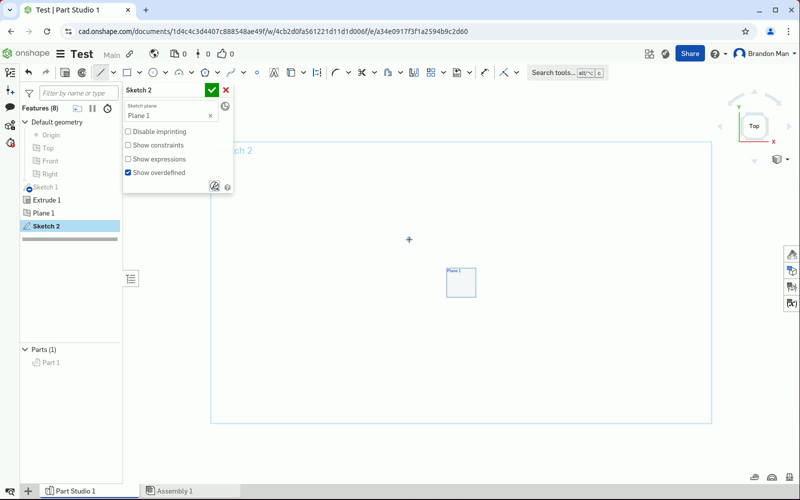
mouse_move(513, 239)
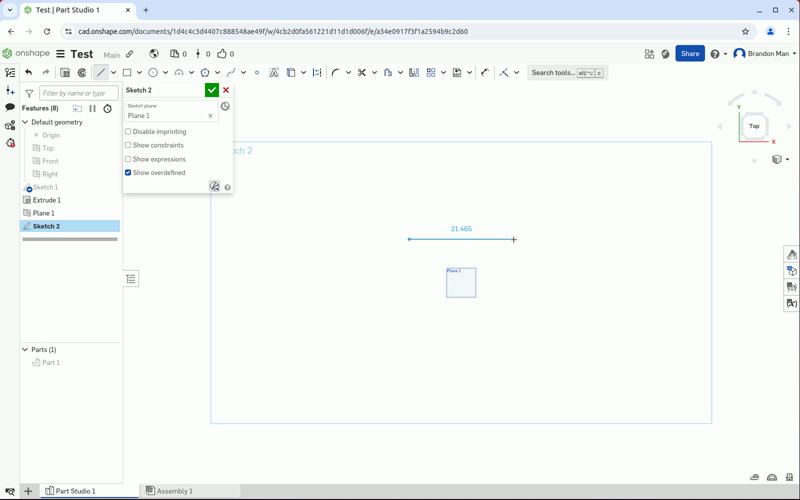
click(513, 239)
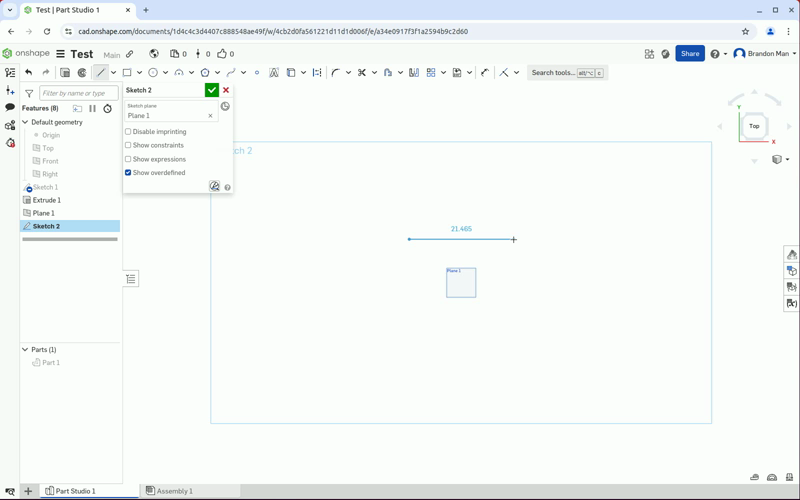
key_up(shift)
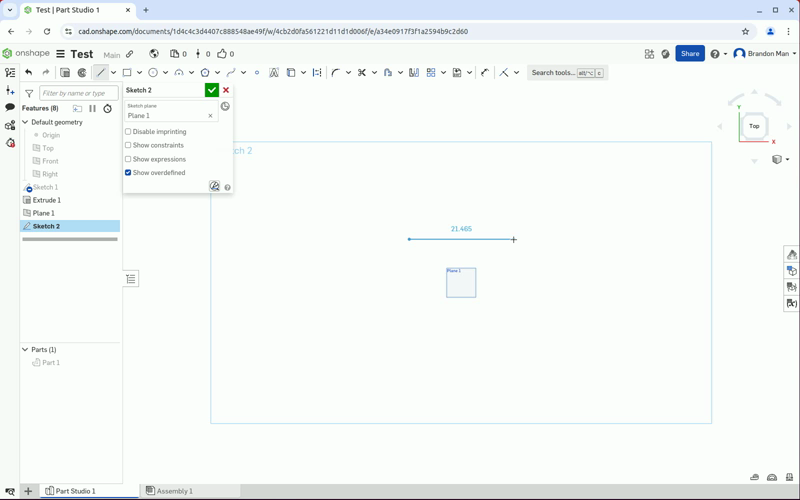
key_down(shift)
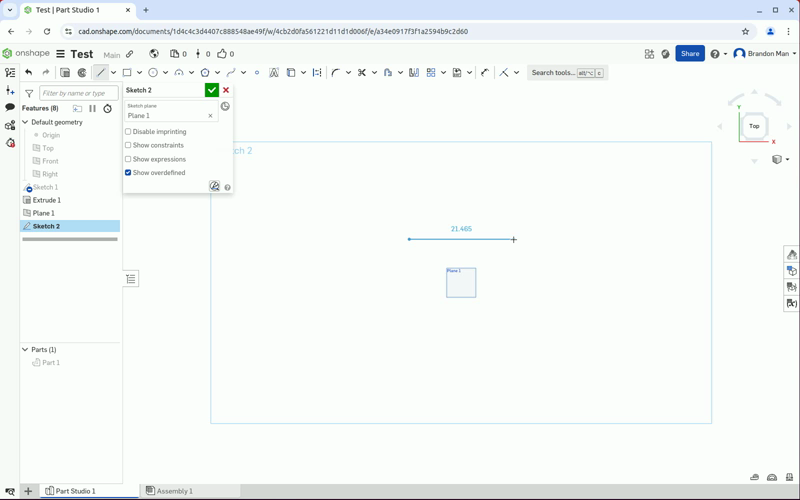
mouse_move(543, 239)
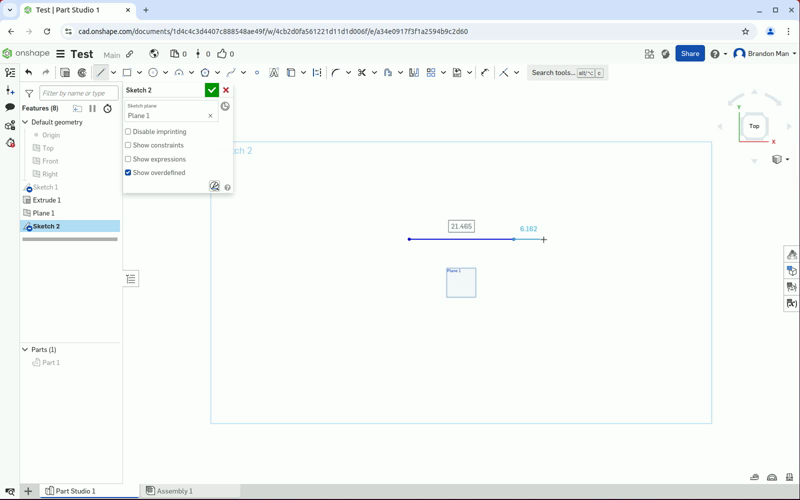
mouse_move(513, 220)
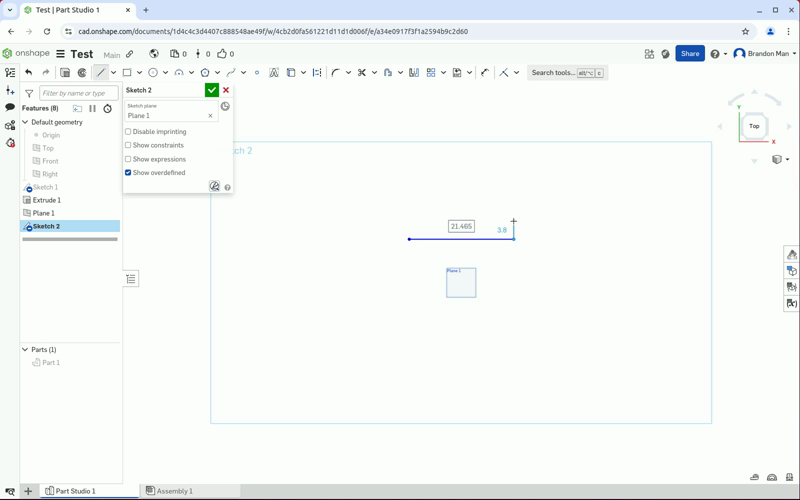
click(513, 220)
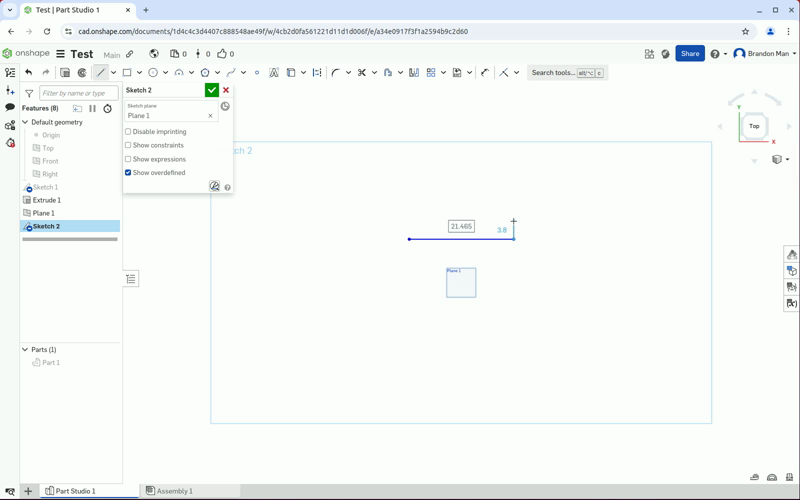
key_up(shift)
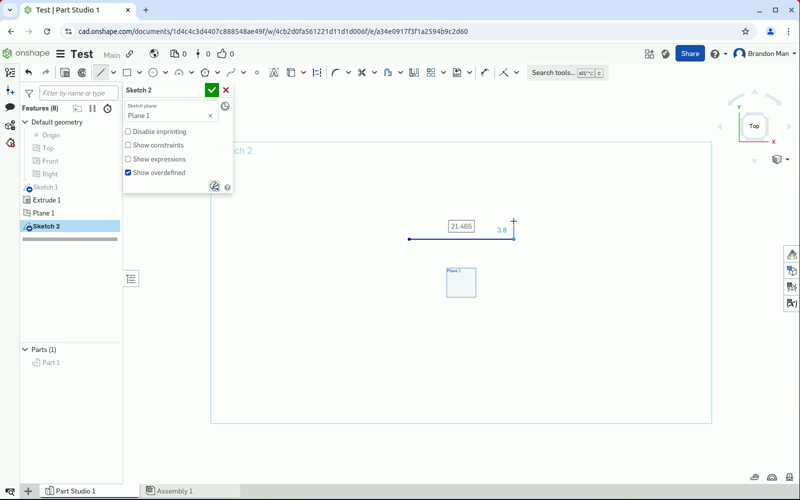
key_down(shift)
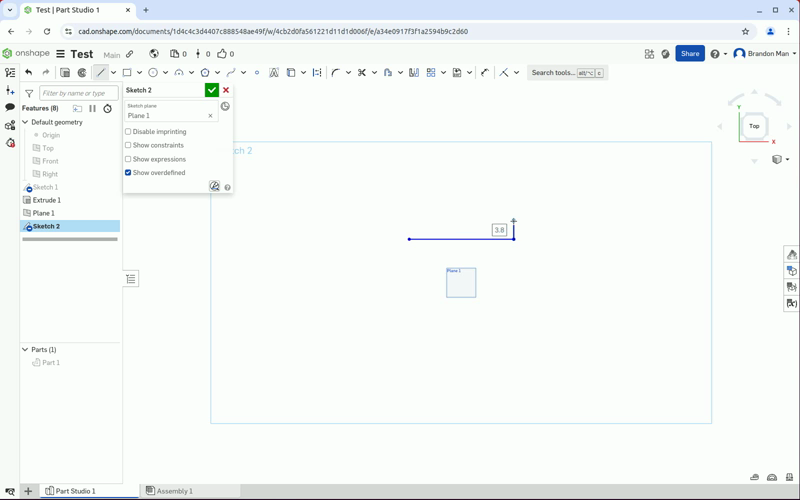
mouse_move(409, 220)
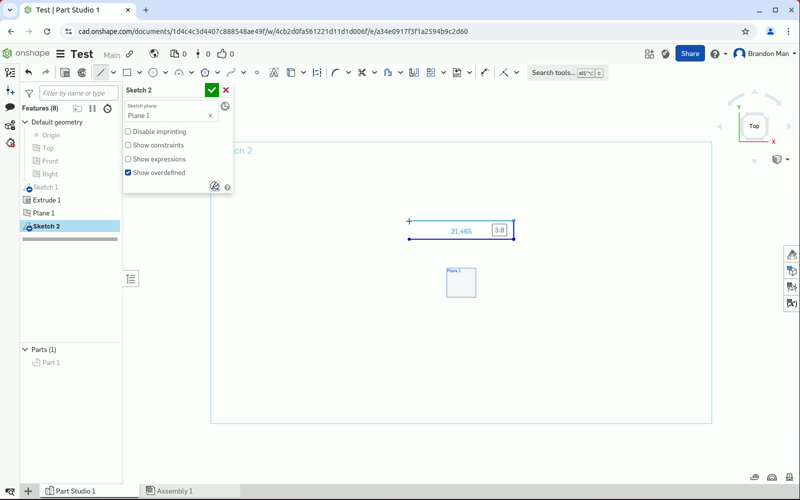
click(409, 220)
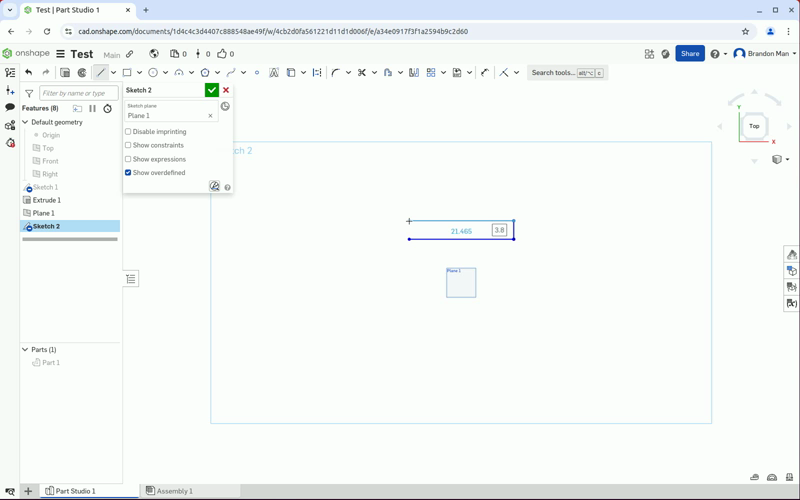
key_up(shift)
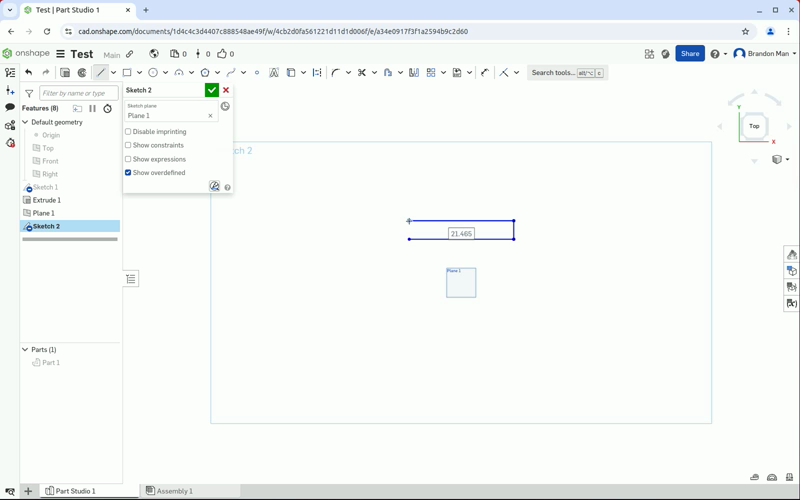
mouse_move(439, 220)
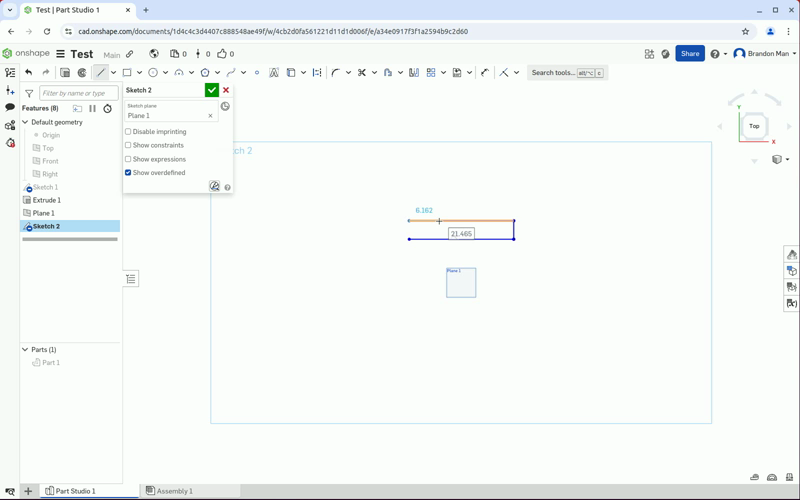
key_down(shift)
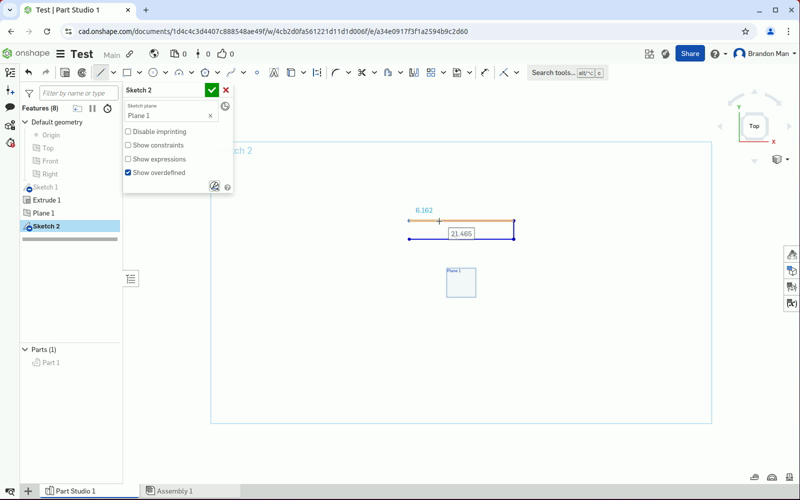
mouse_move(409, 239)
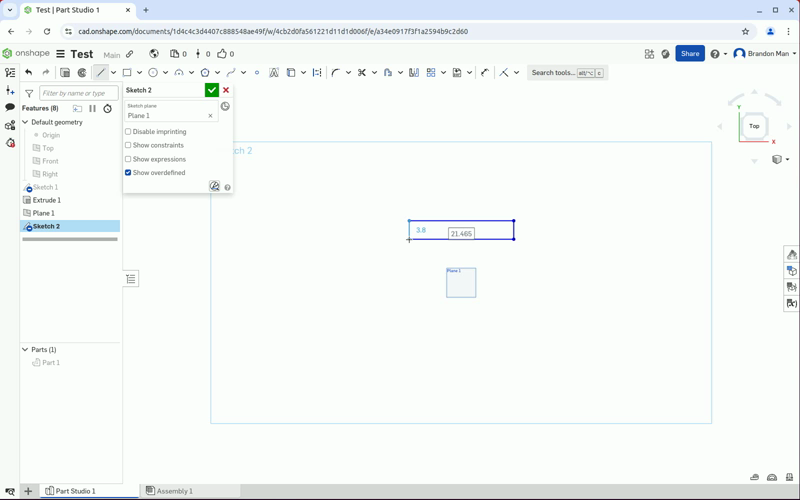
key_up(shift)
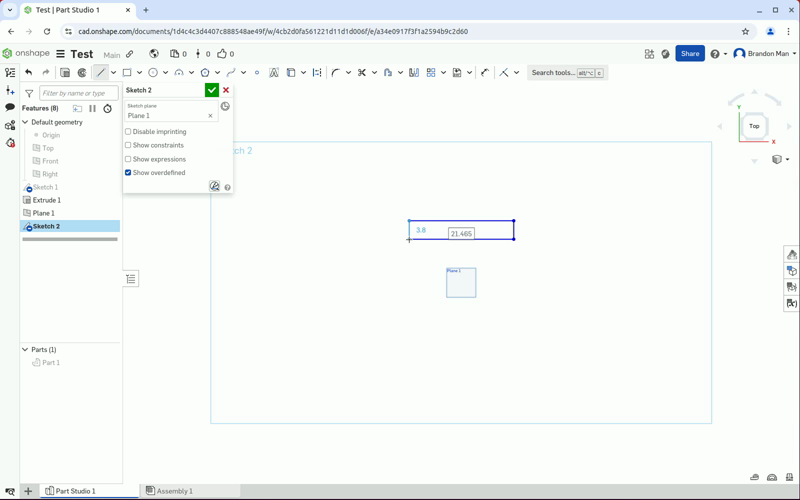
click(409, 239)
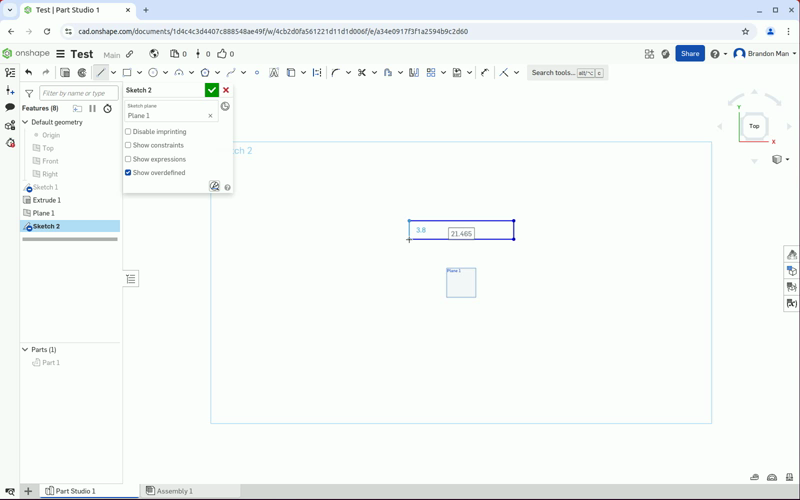
key(esc)
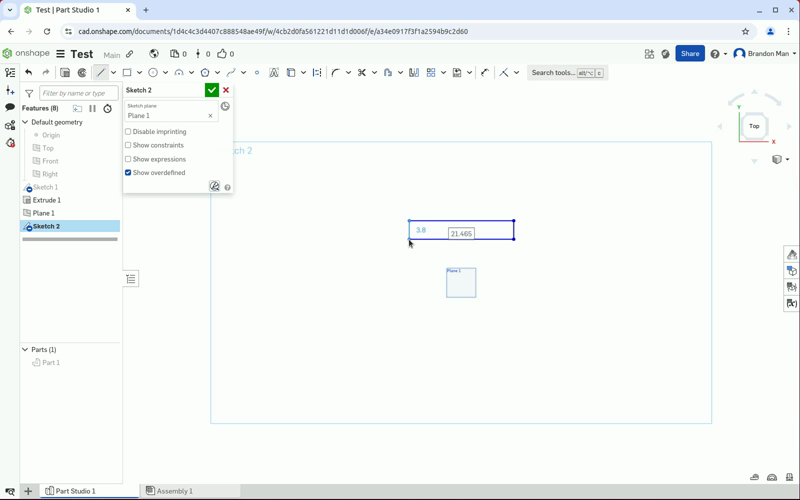
mouse_move(503, 227)
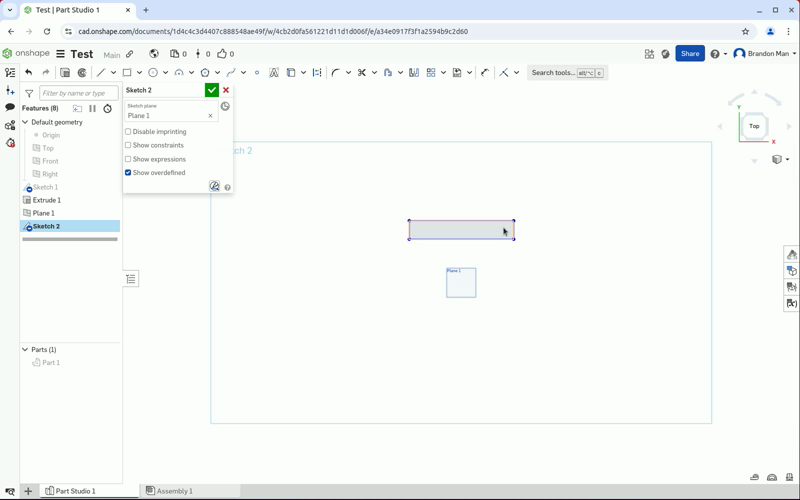
click(503, 227)
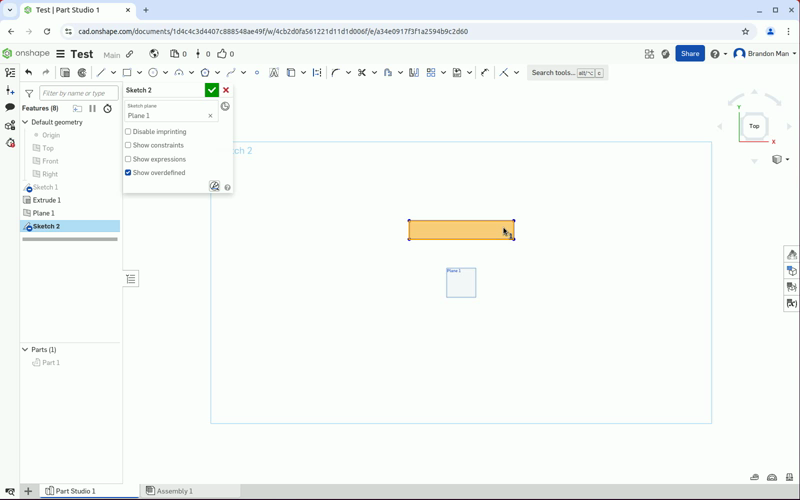
mouse_move(73, 352)
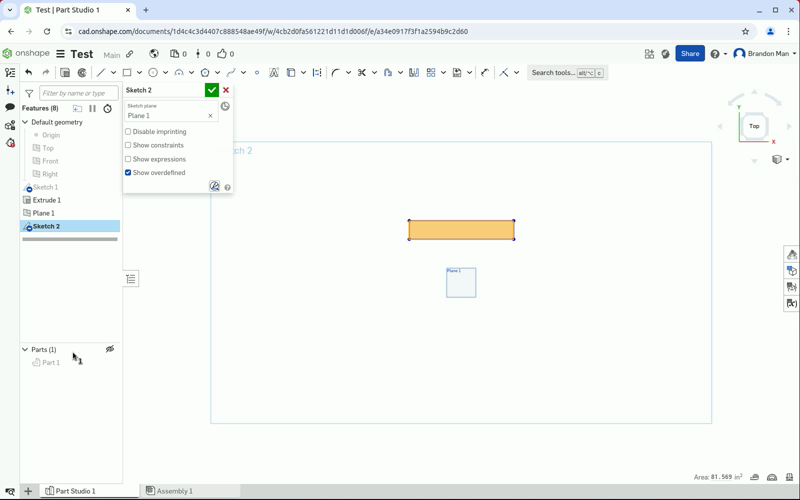
key(shift+y)
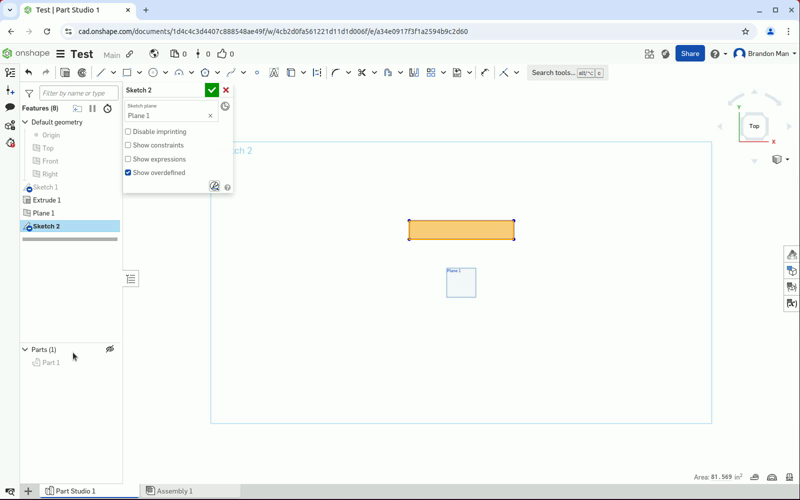
key(shift+e)
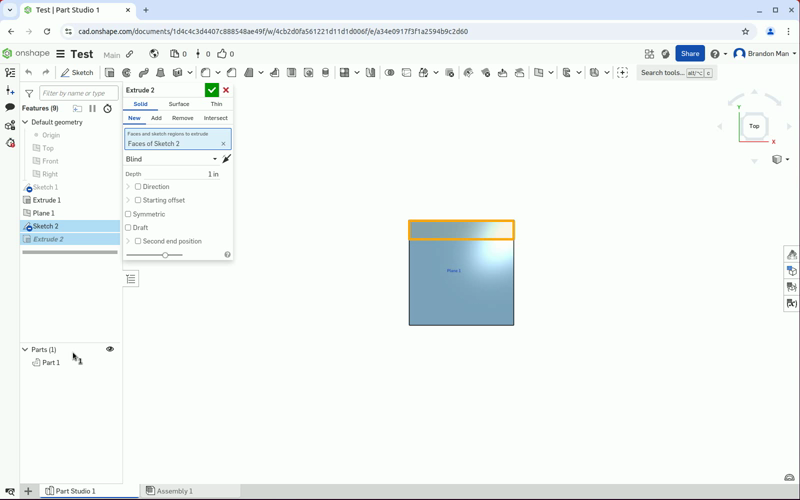
mouse_move(143, 106)
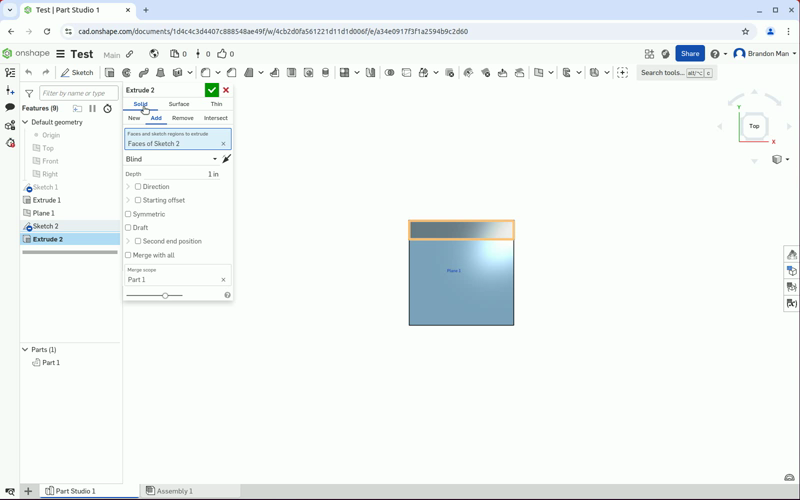
click(143, 106)
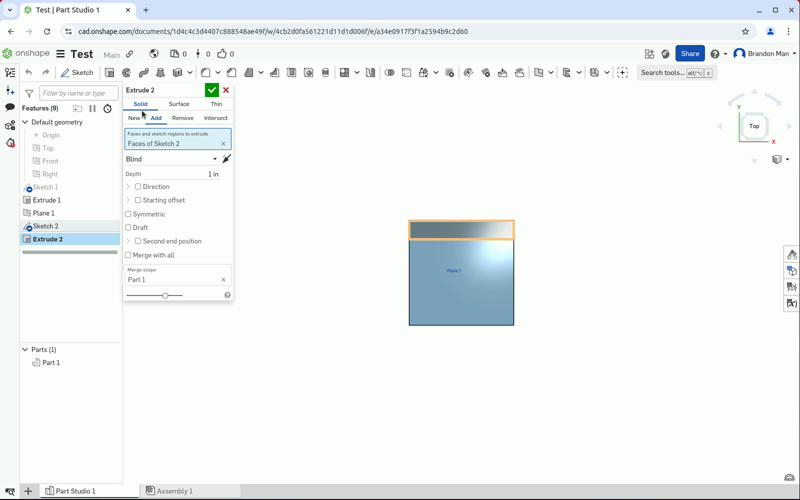
mouse_move(137, 120)
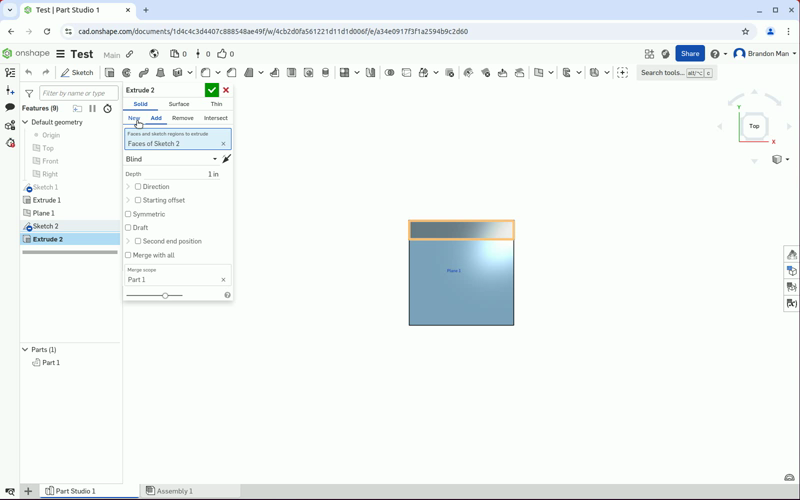
click(137, 120)
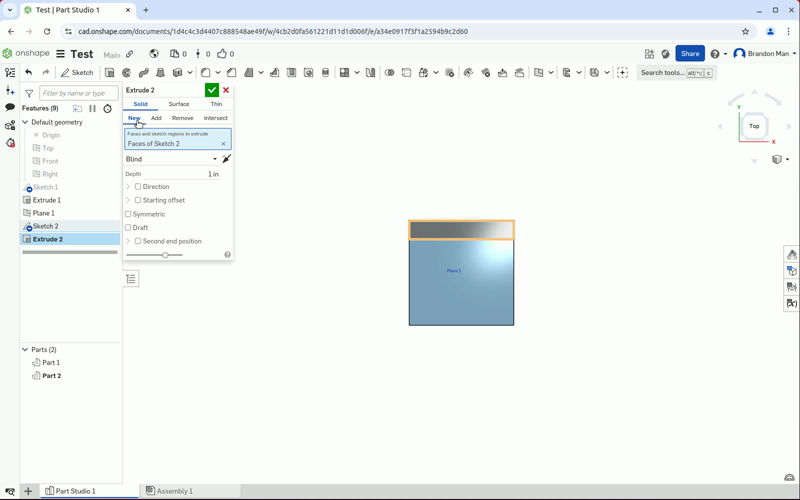
key(tab, 4)
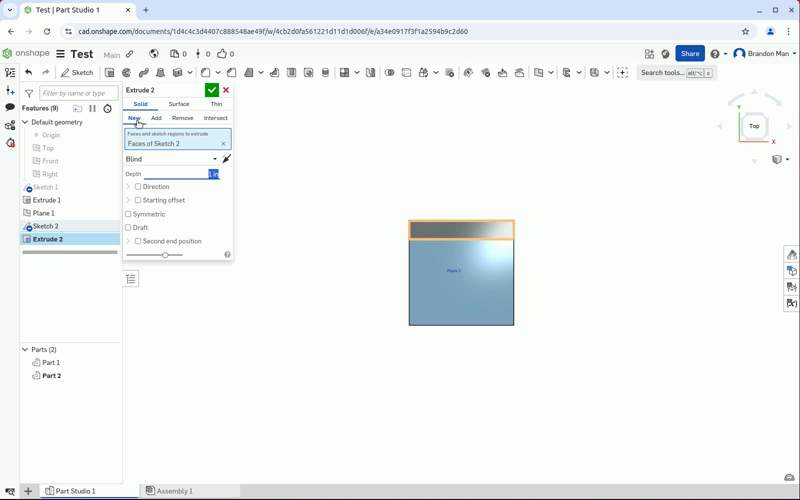
text(1.685)
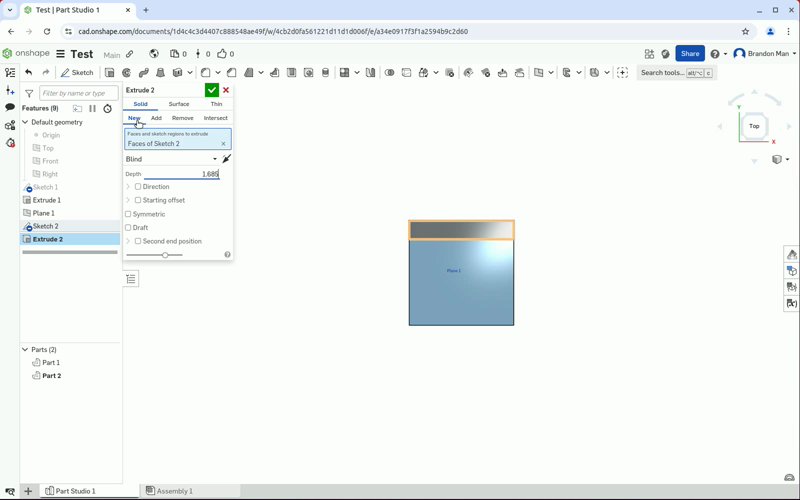
key(enter)
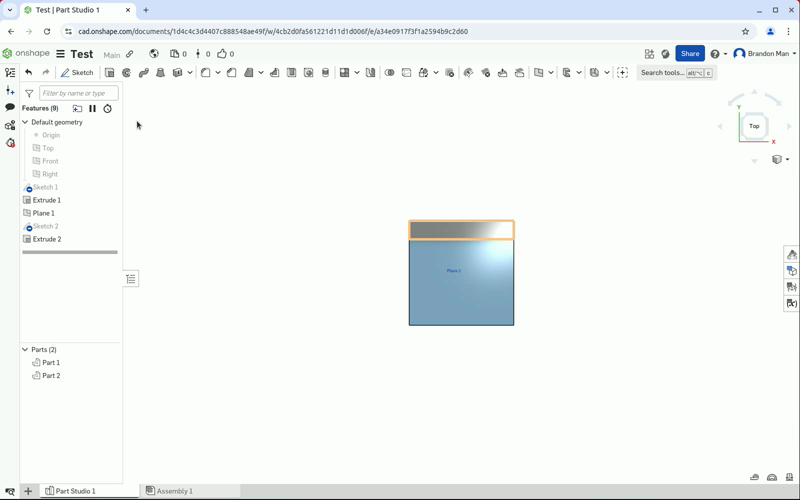
key(shift+h)
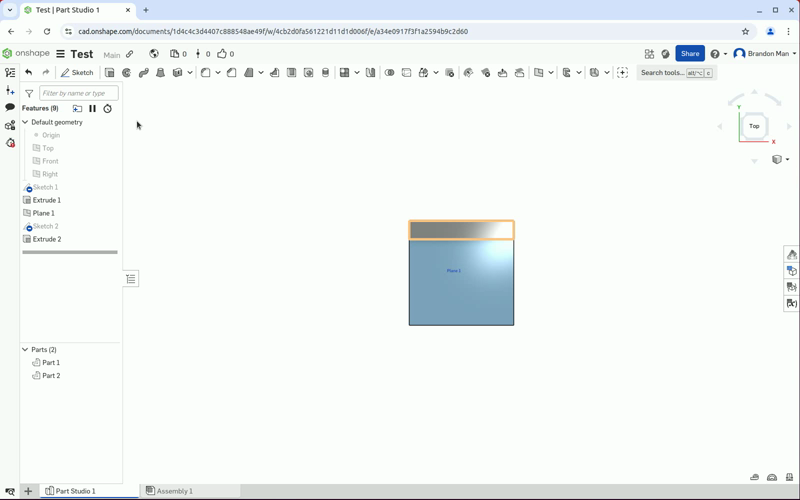
key(shift+h)
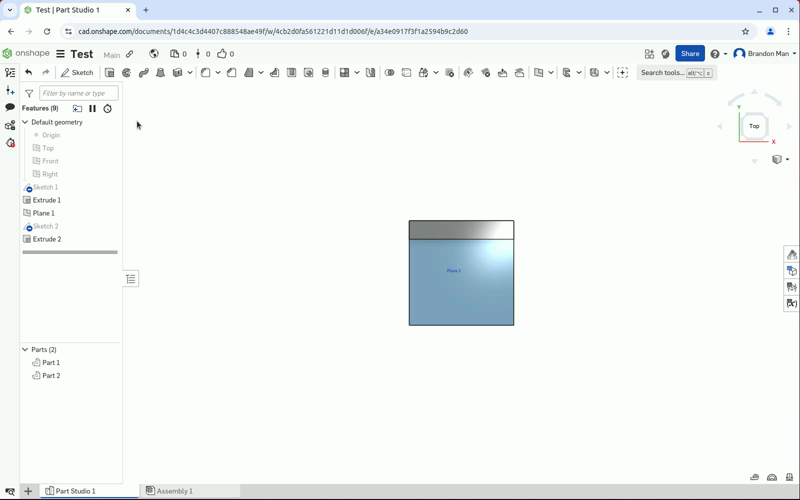
mouse_move(73, 189)
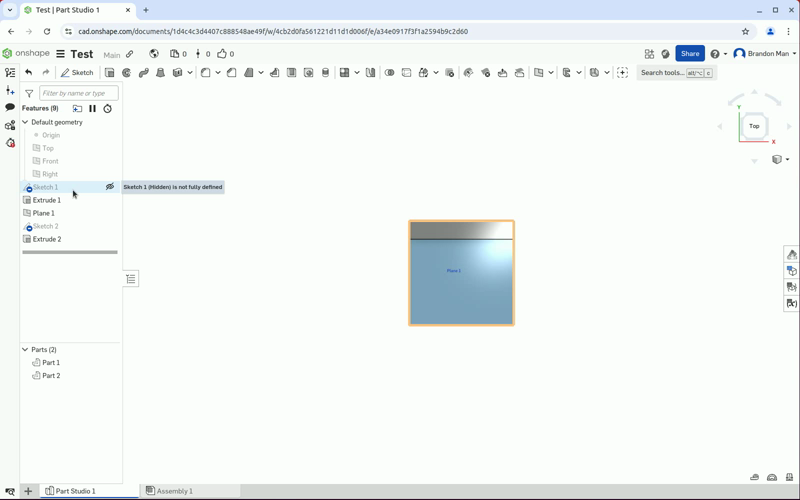
click(73, 189)
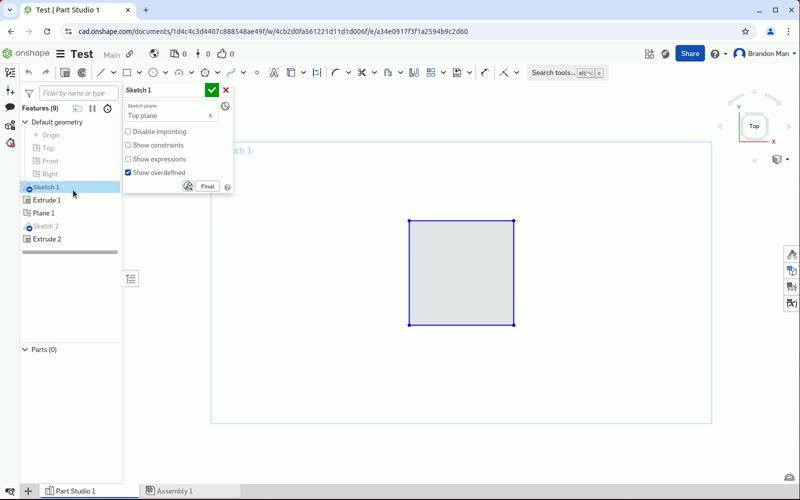
mouse_move(229, 92)
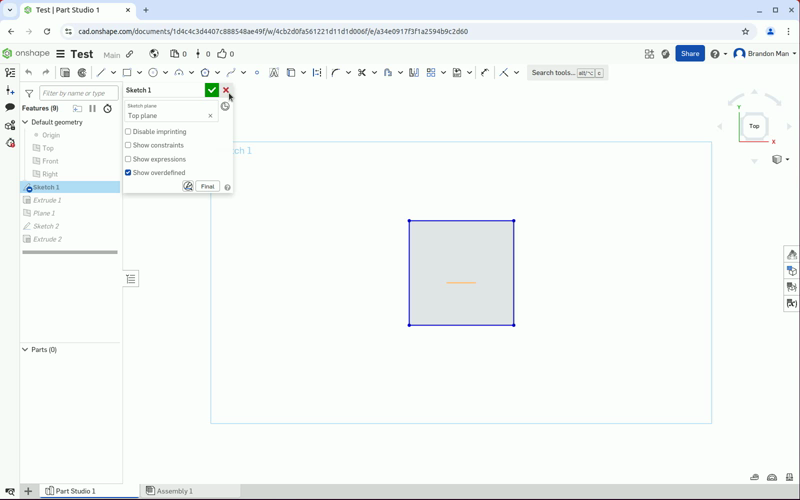
click(229, 92)
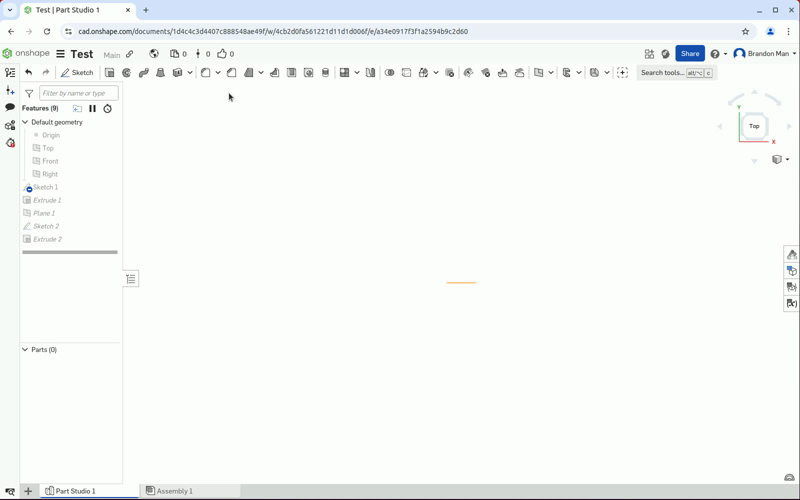
mouse_move(73, 352)
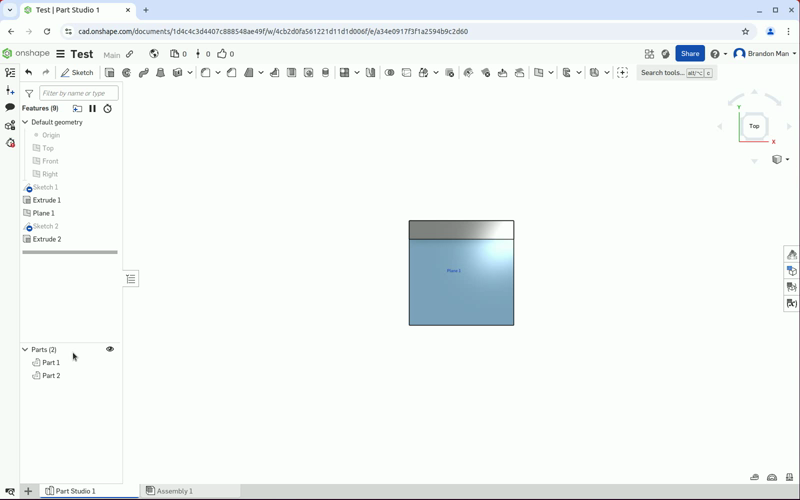
key(y)
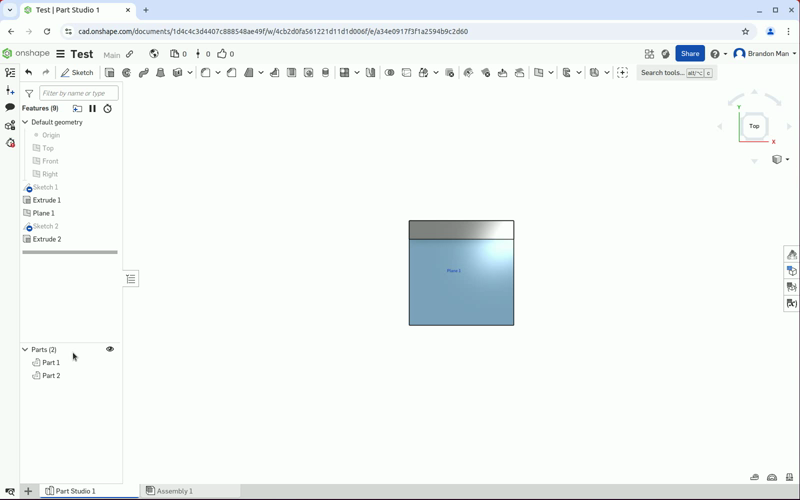
key(shift+p)
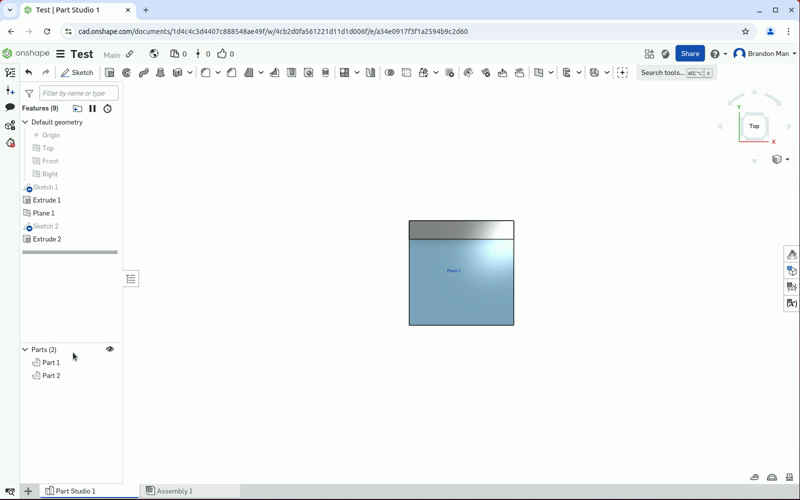
key(space)
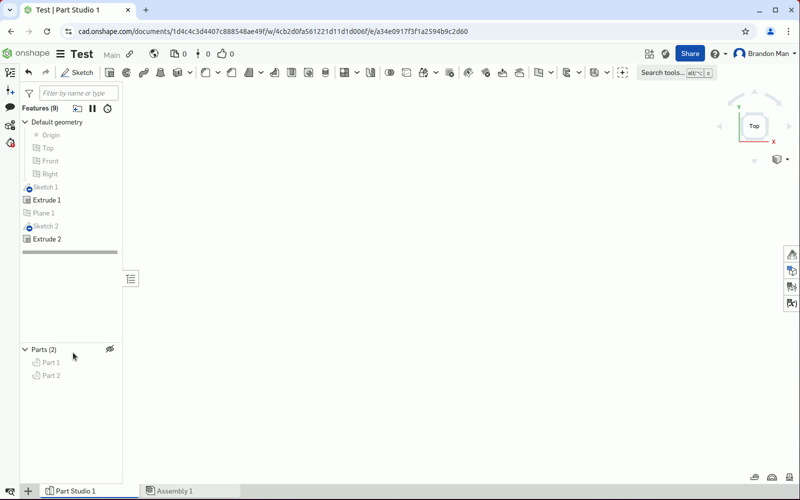
key_down(shift)
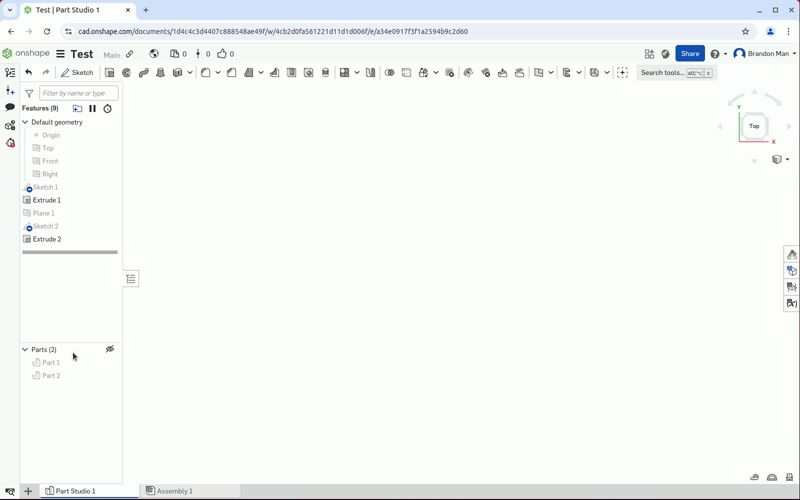
key(up)
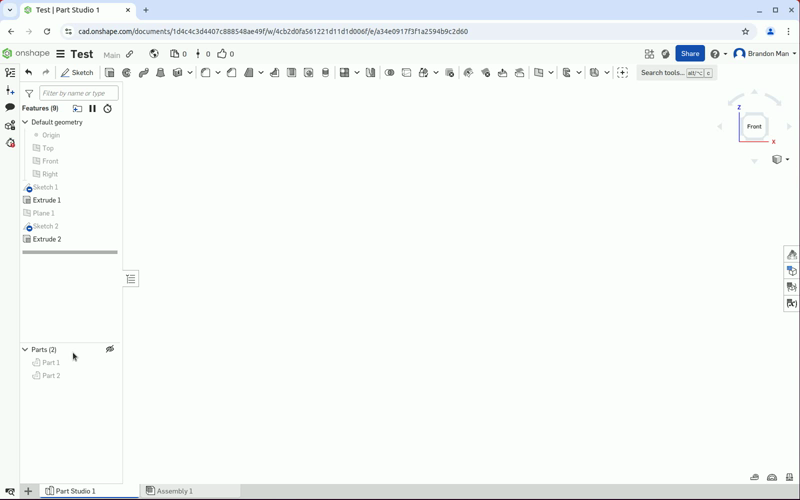
key_up(shift)
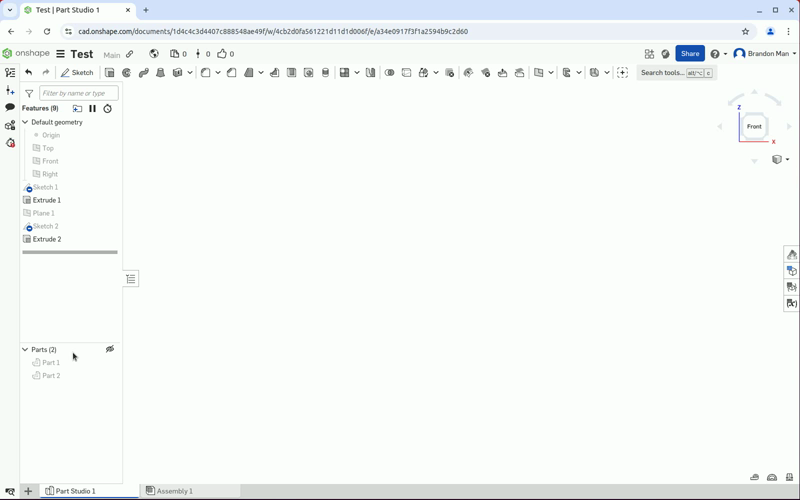
mouse_move(73, 352)
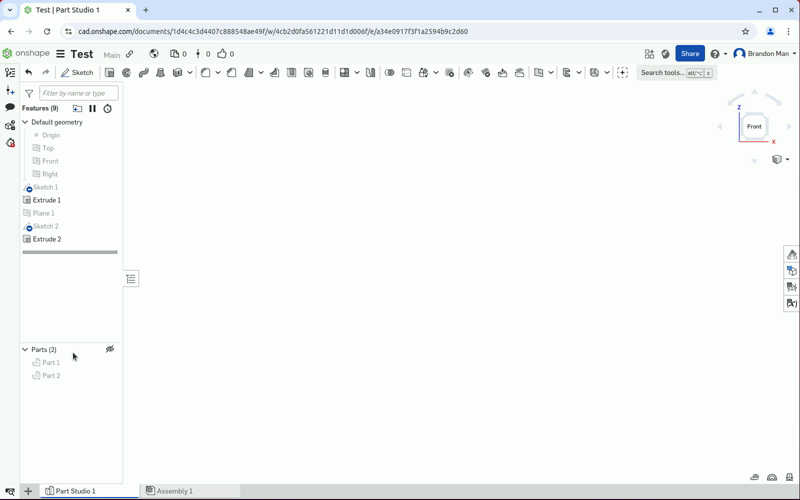
key(shift+y)
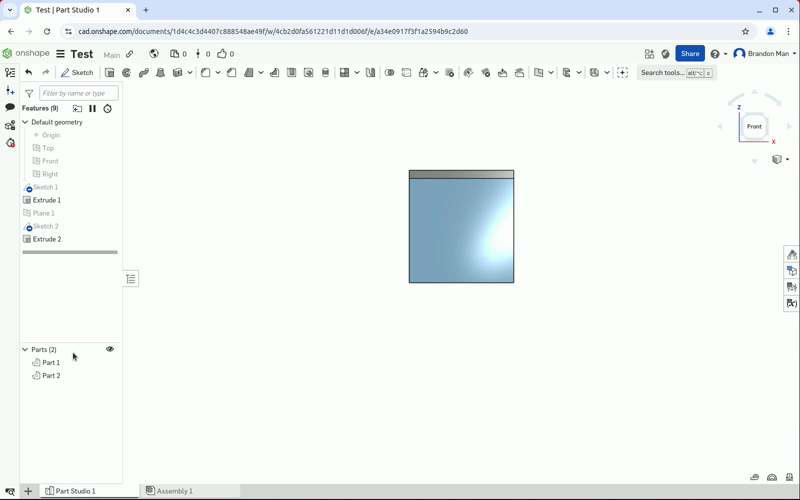
mouse_move(541, 75)
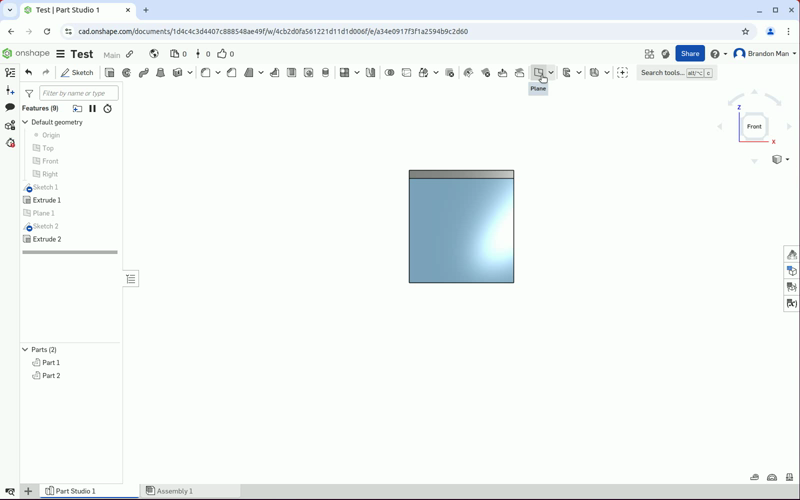
click(541, 75)
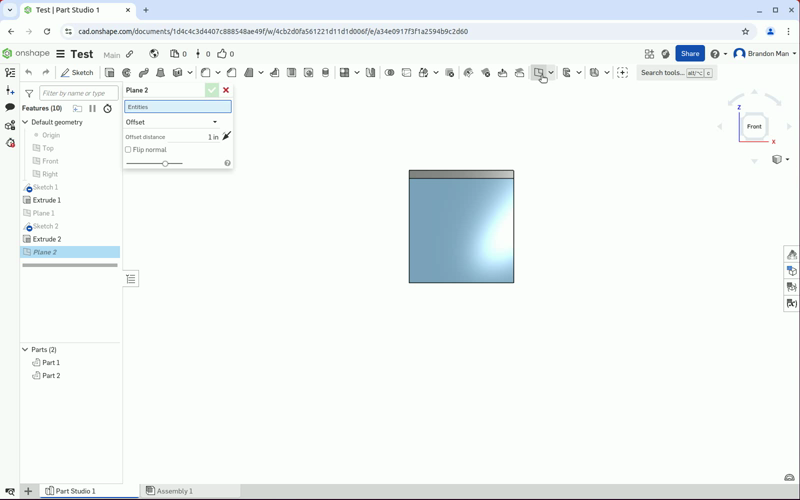
mouse_move(73, 163)
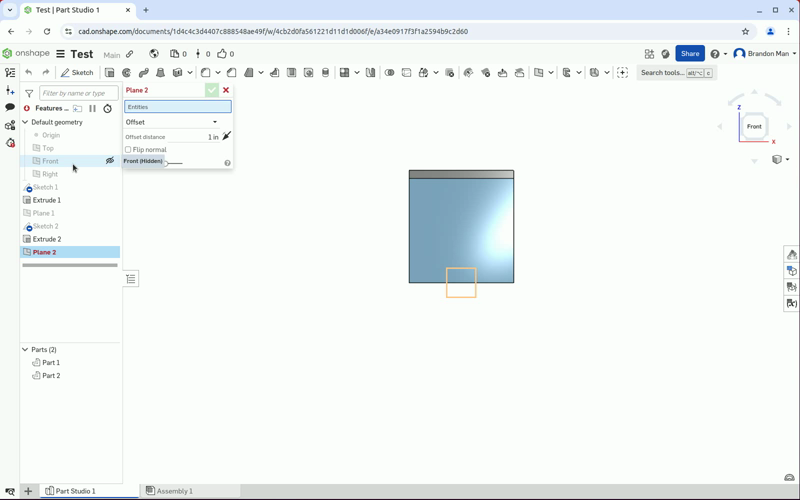
click(73, 163)
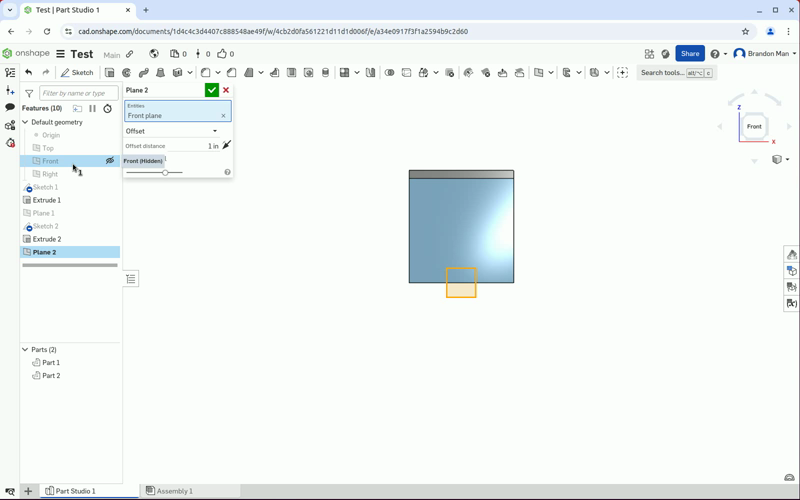
key(tab, 2)
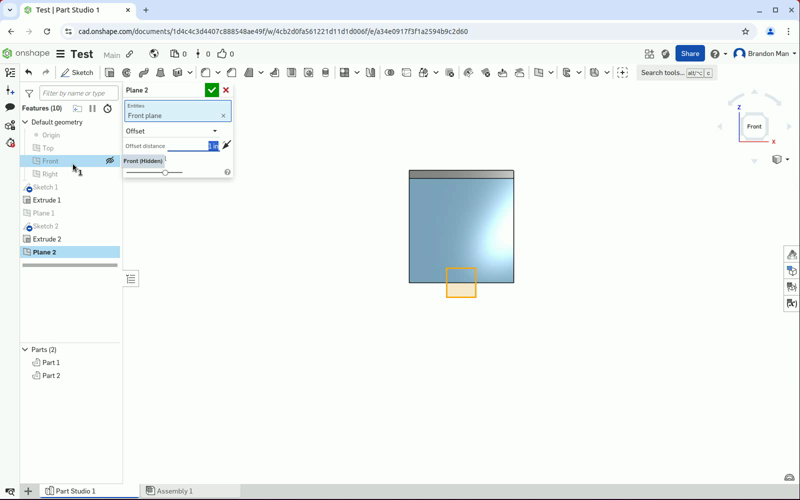
text(8.658)
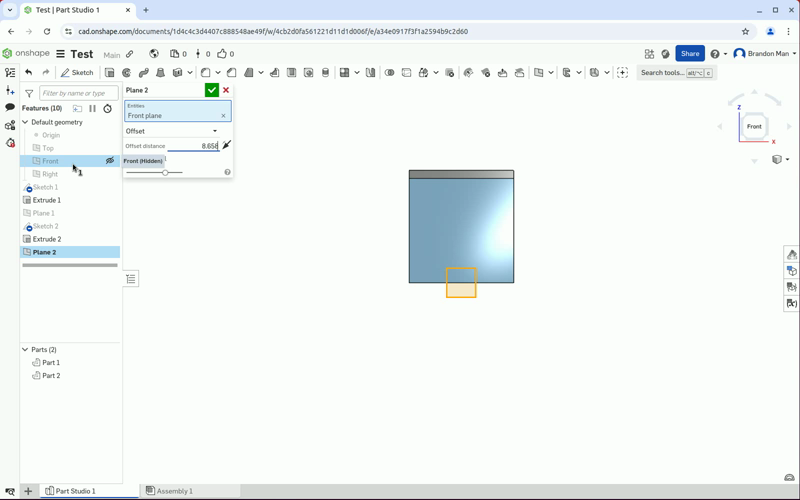
key(enter, 2)
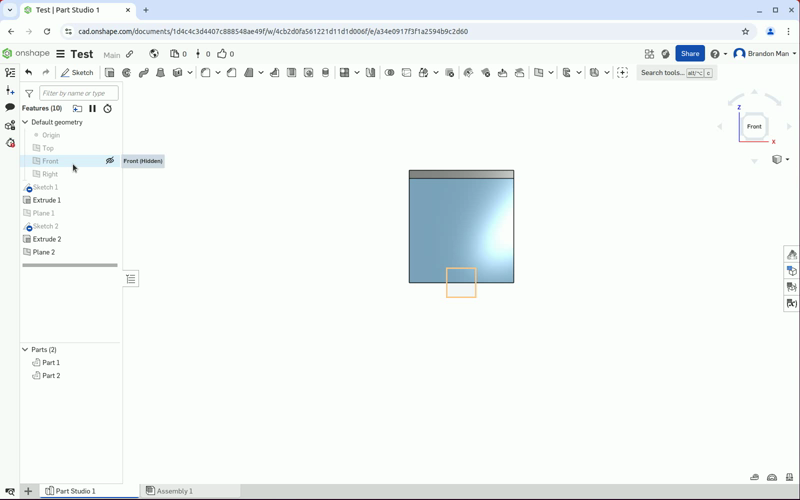
key(shift+s)
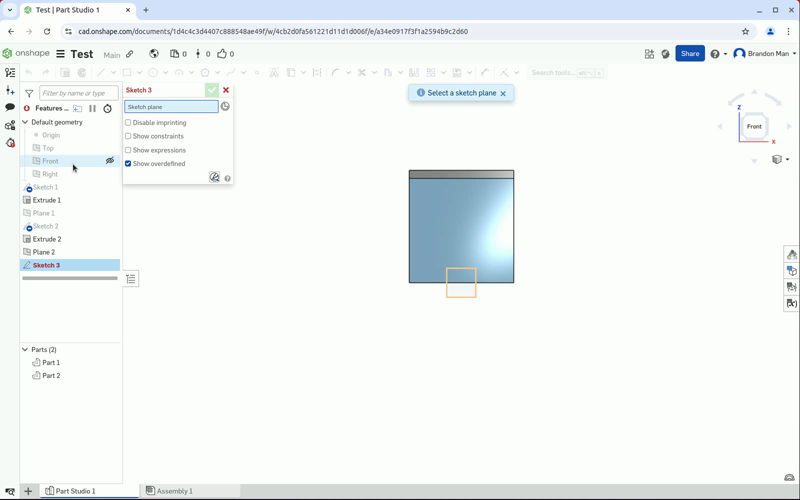
mouse_move(73, 254)
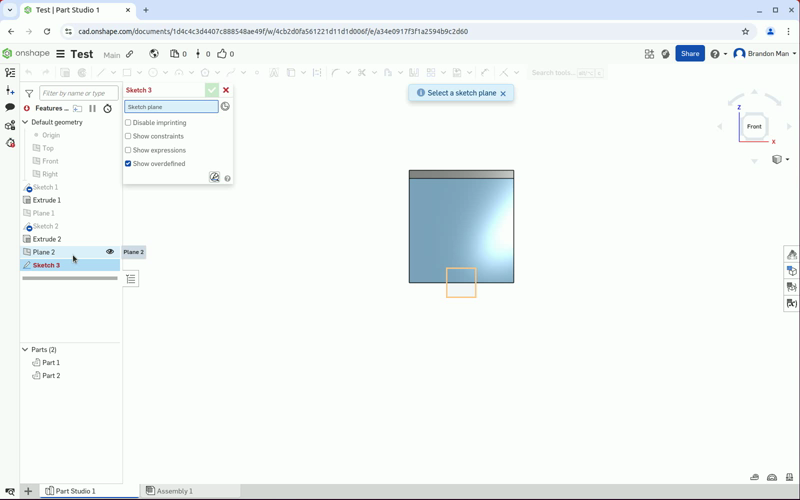
click(73, 254)
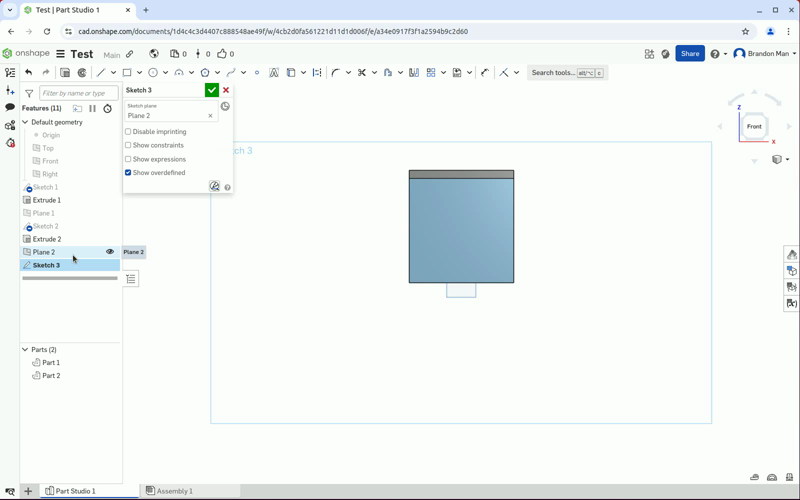
mouse_move(73, 352)
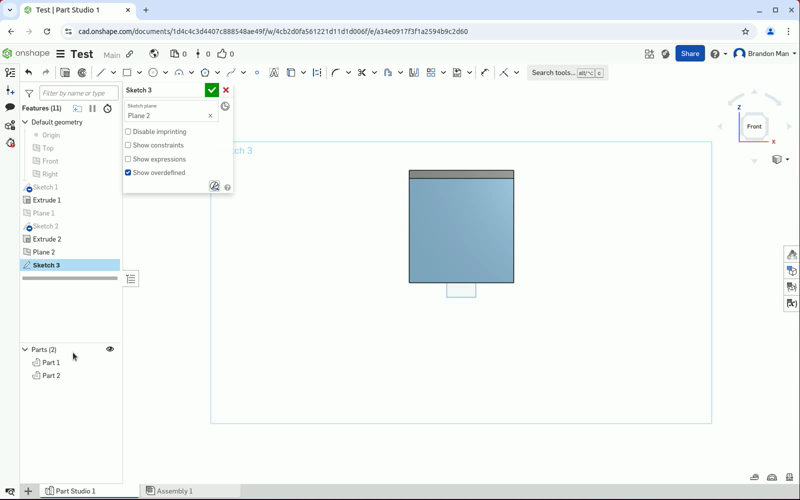
key(y)
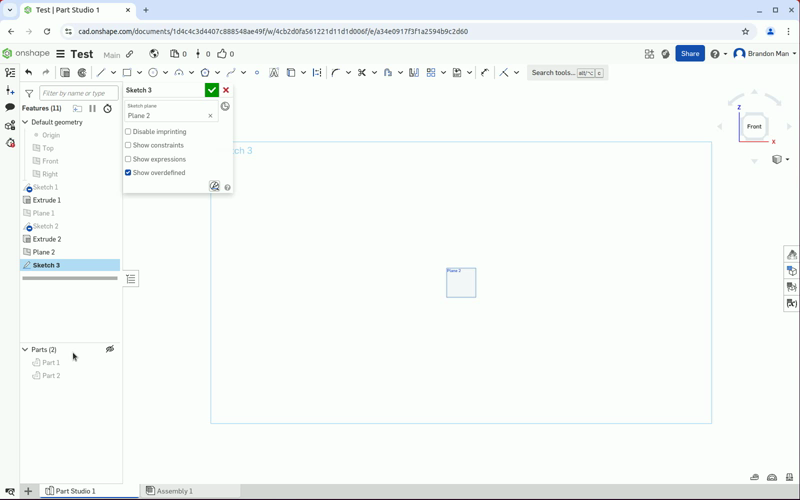
key(c)
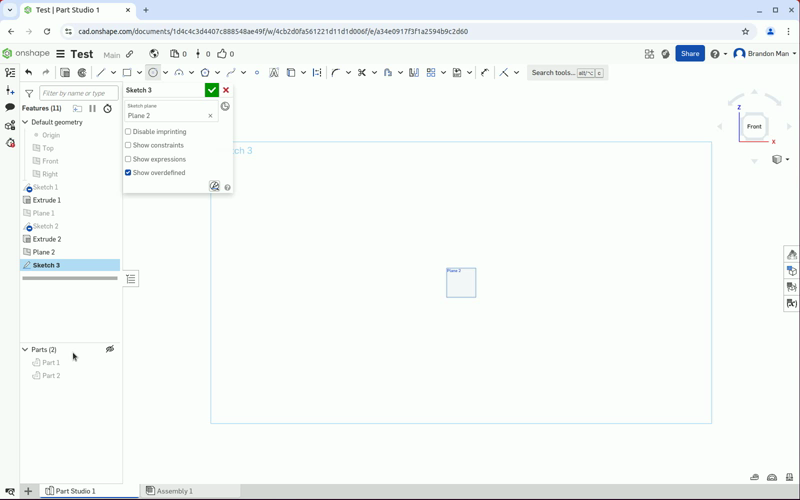
key_down(shift)
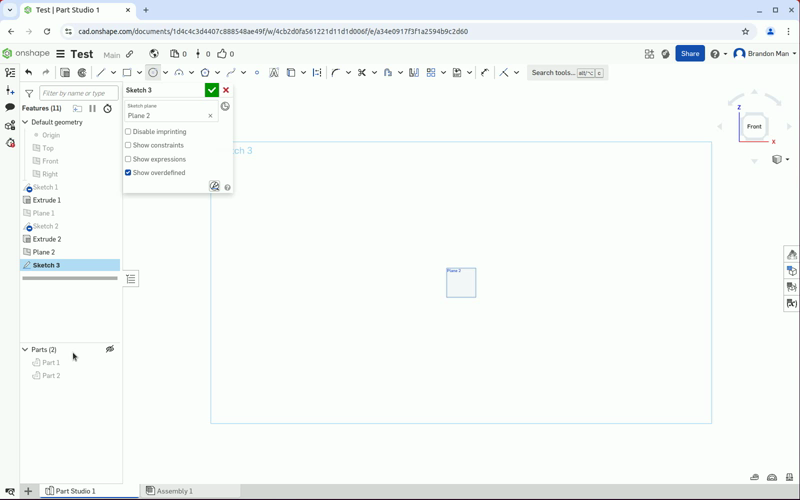
mouse_move(461, 225)
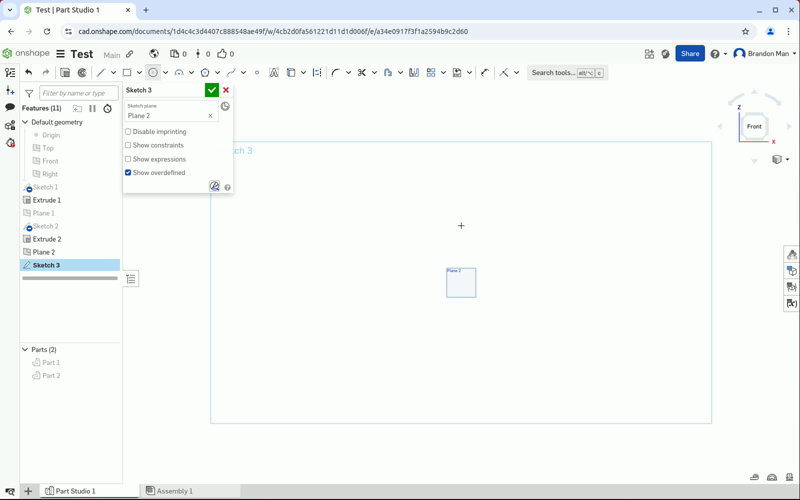
click(461, 225)
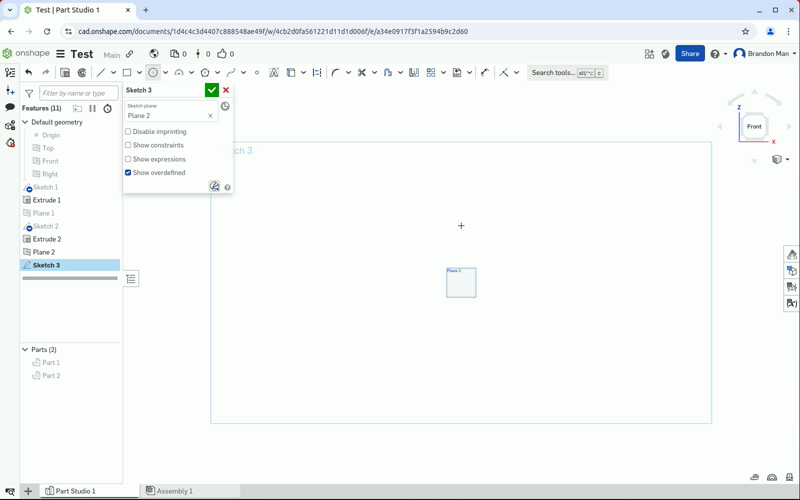
key_up(shift)
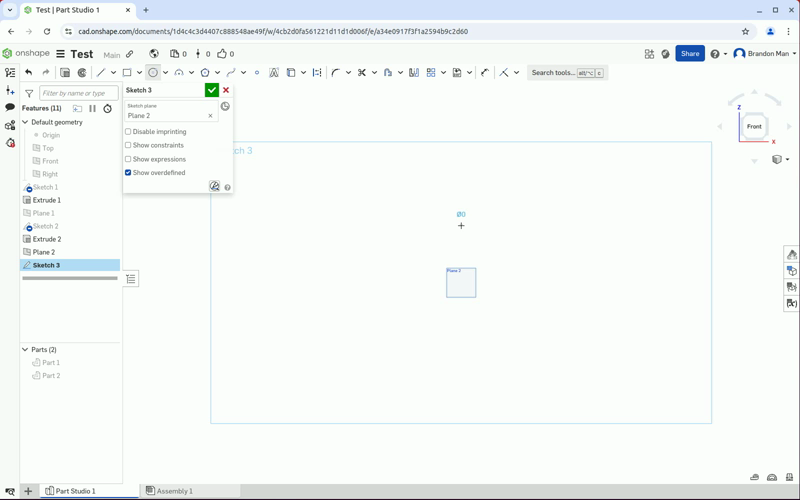
mouse_move(500, 225)
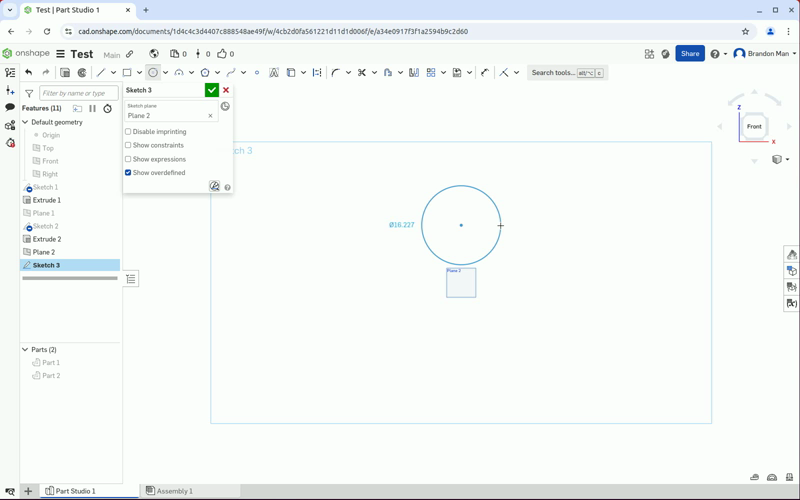
click(500, 225)
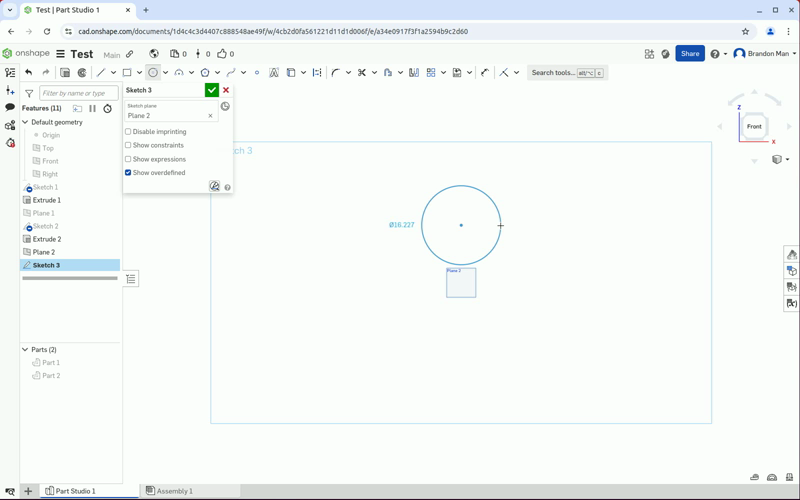
key(esc)
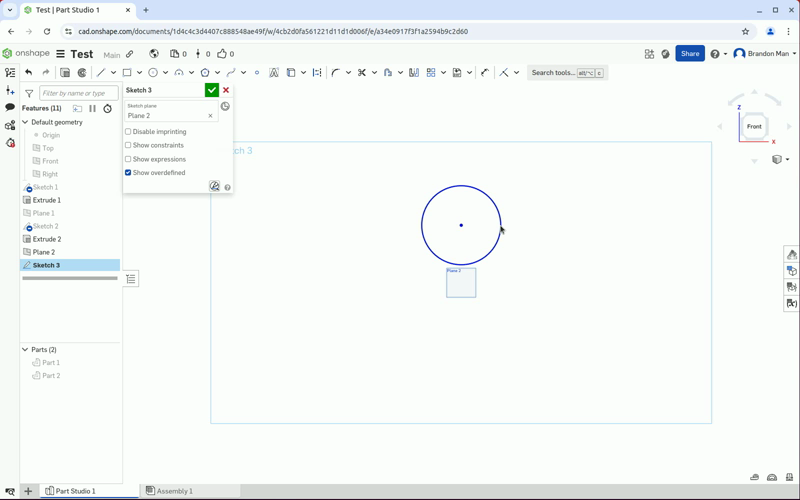
mouse_move(443, 207)
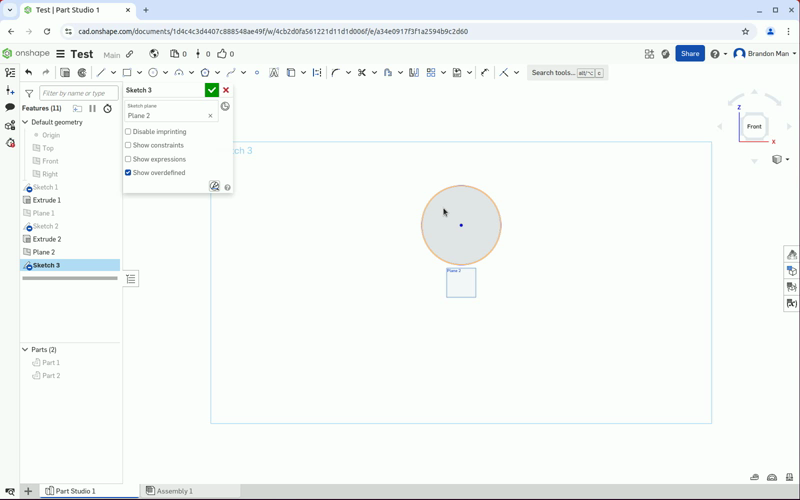
click(443, 207)
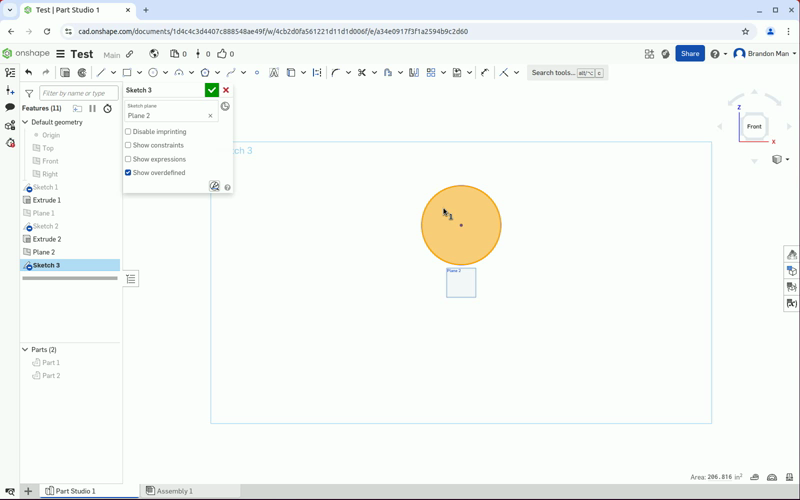
mouse_move(73, 352)
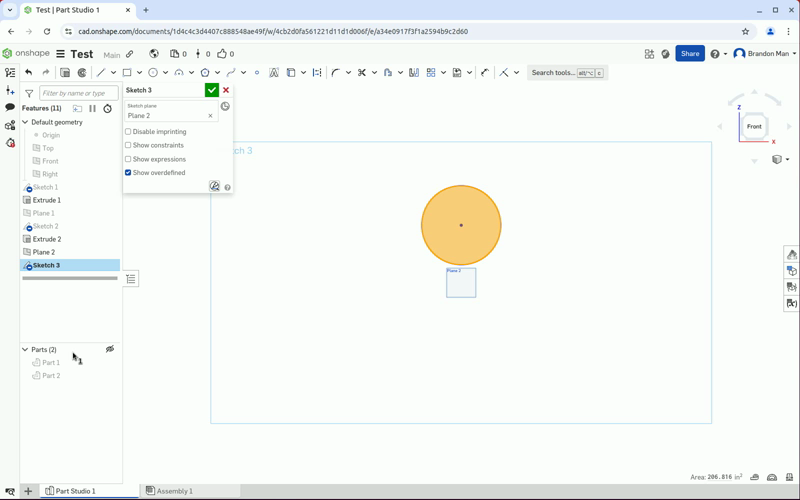
key(shift+y)
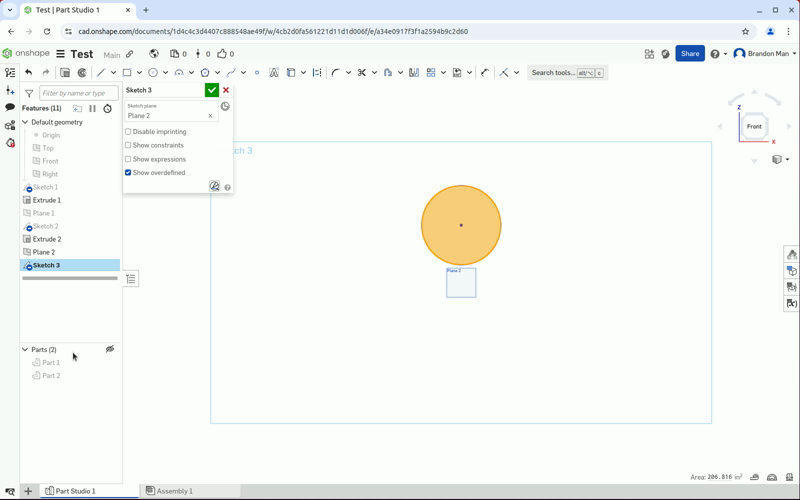
key(shift+e)
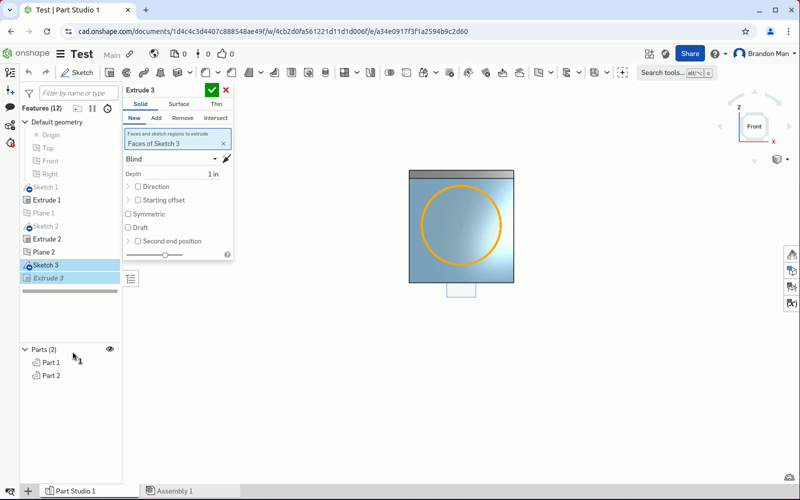
mouse_move(143, 106)
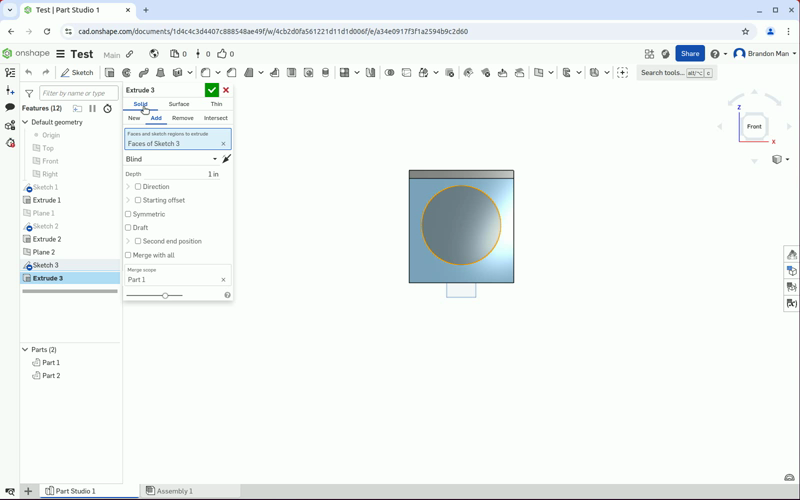
click(143, 106)
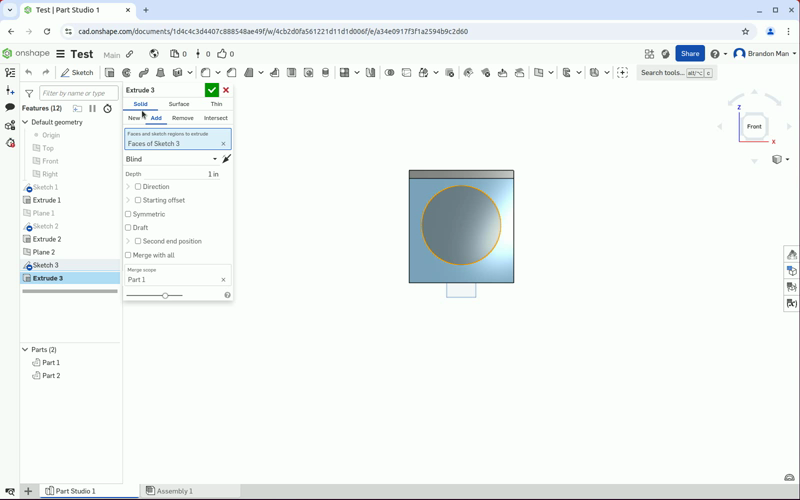
mouse_move(137, 120)
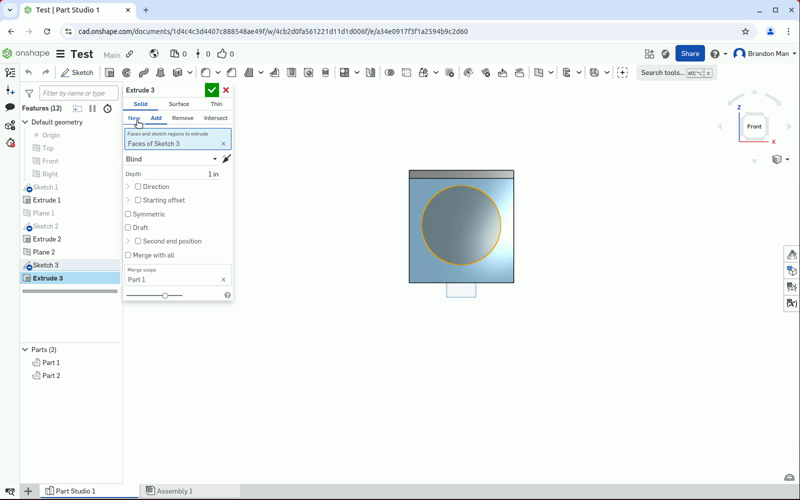
click(137, 120)
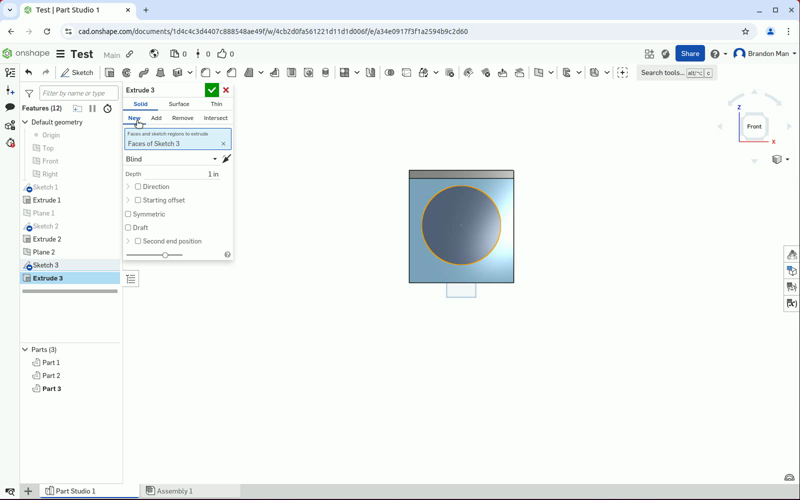
key(tab, 4)
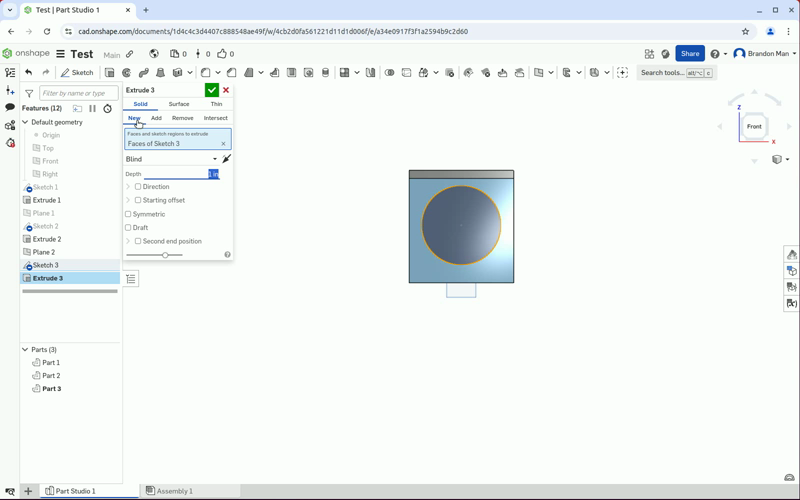
text(0.722)
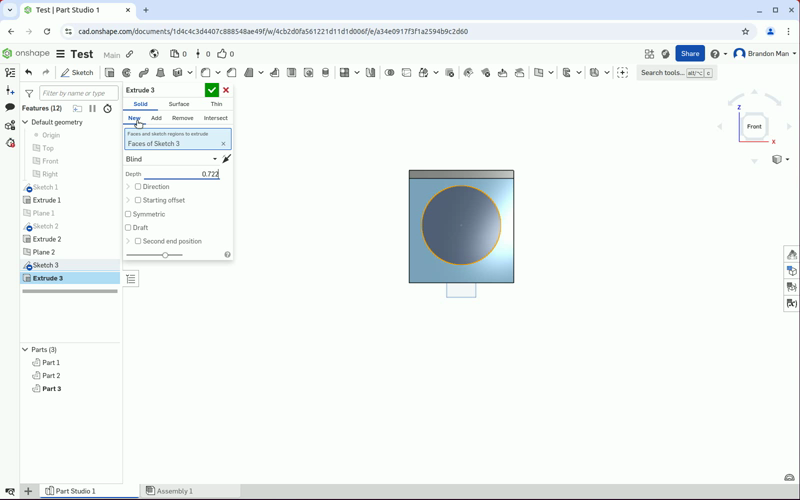
key(enter)
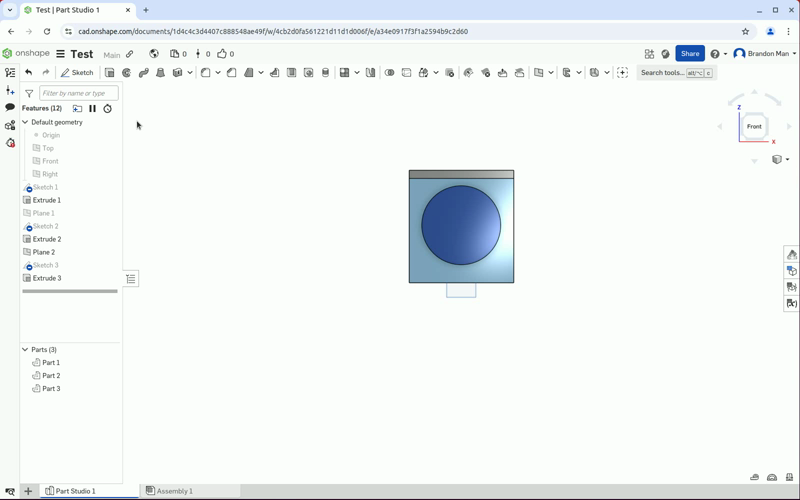
key(shift+h)
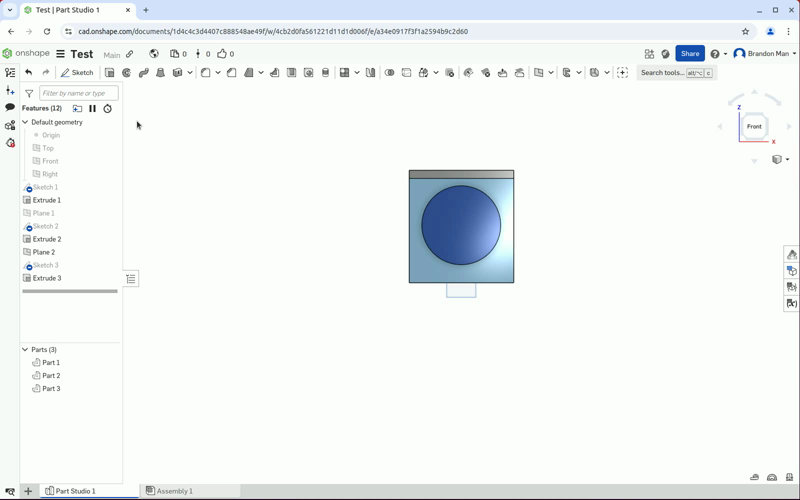
key(shift+h)
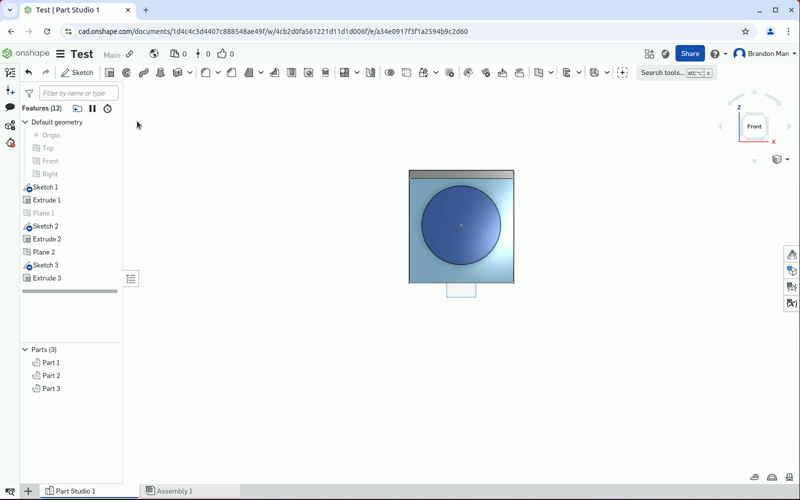
key(shift+7)
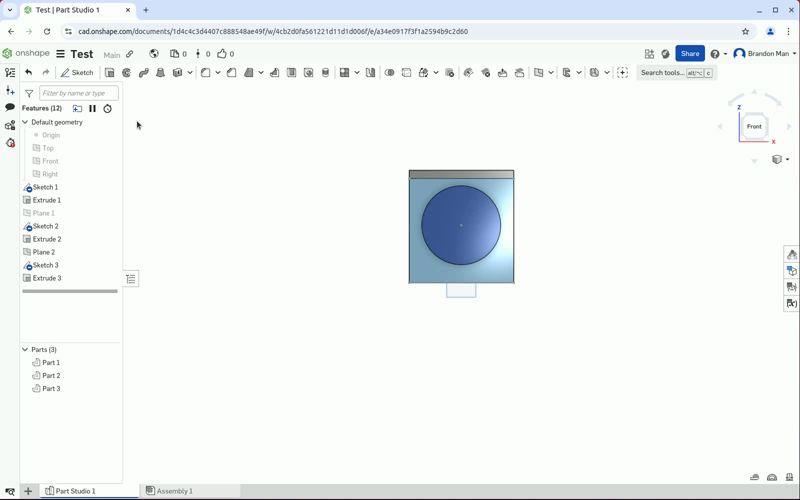
key(left, 2)
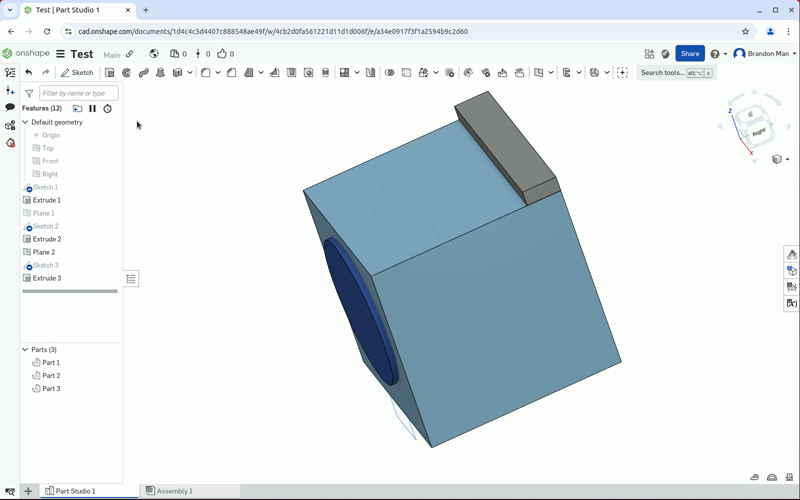
key(down, 2)
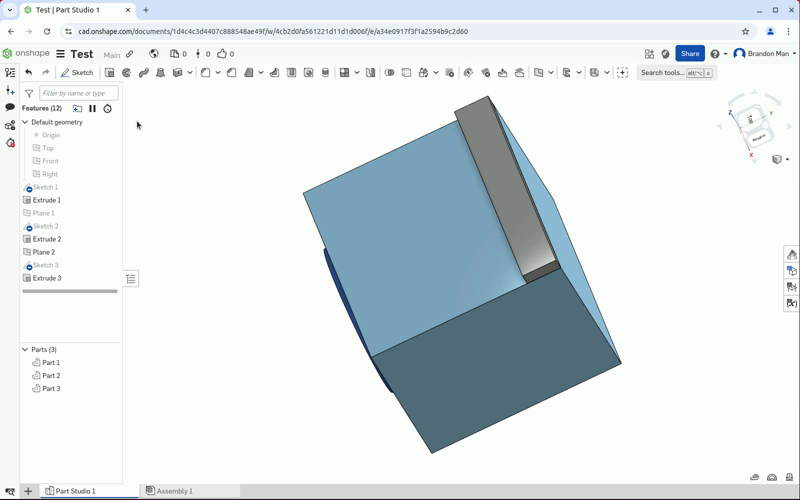
key(up, 2)
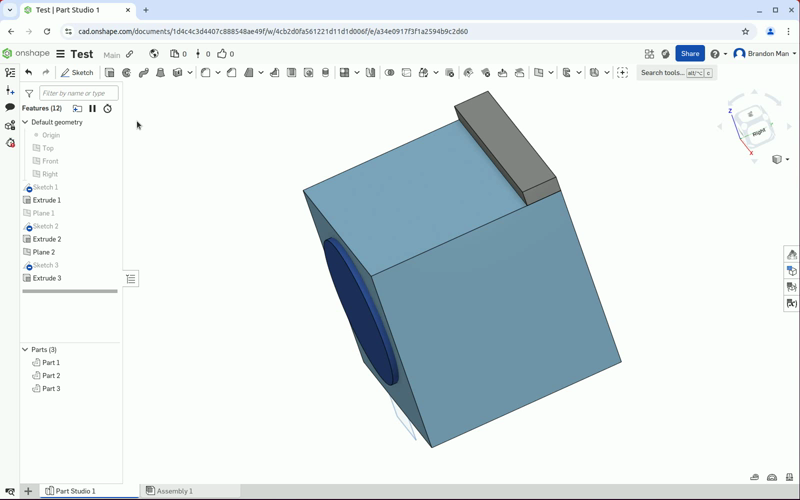
key(right, 2)
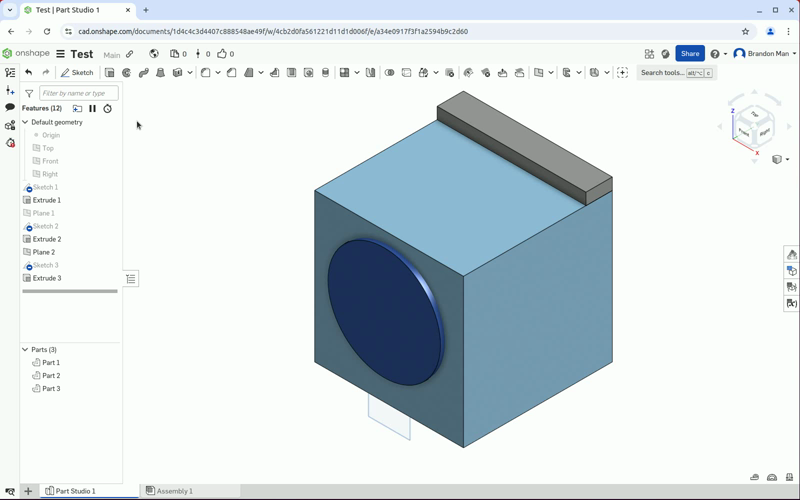
mouse_move(73, 189)
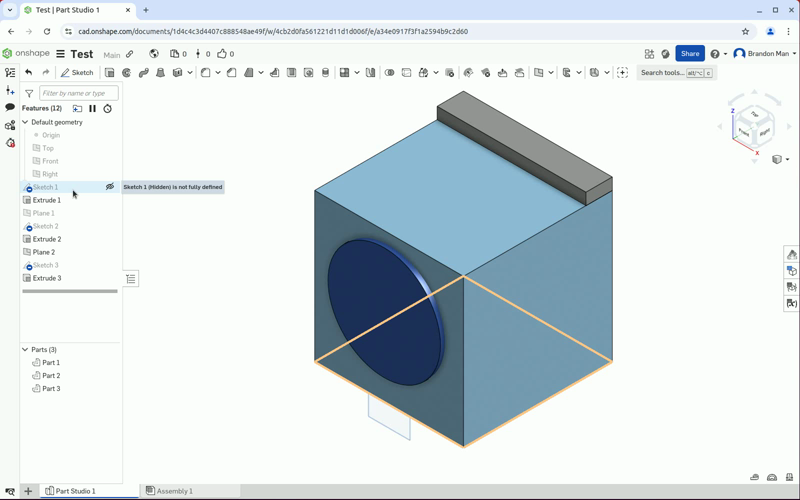
click(73, 189)